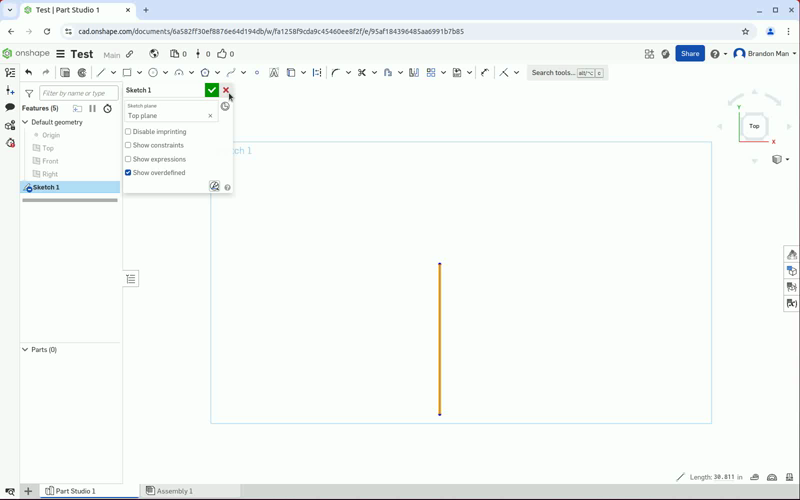
key(shift+h)
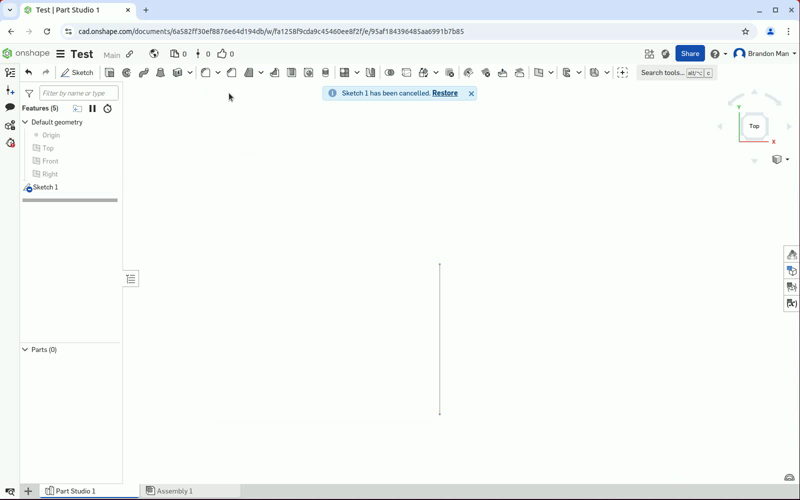
key(shift+s)
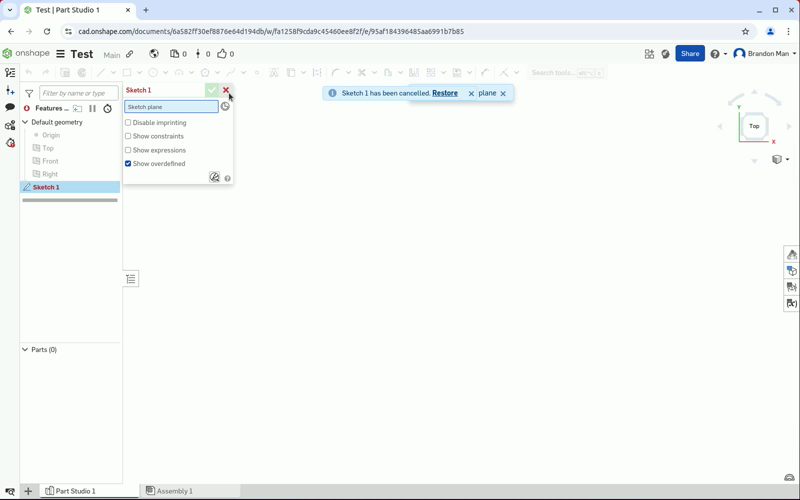
mouse_move(73, 150)
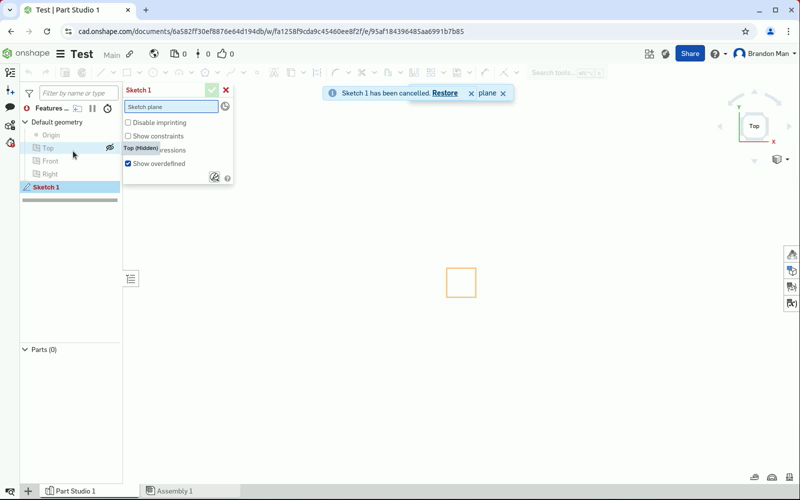
click(73, 150)
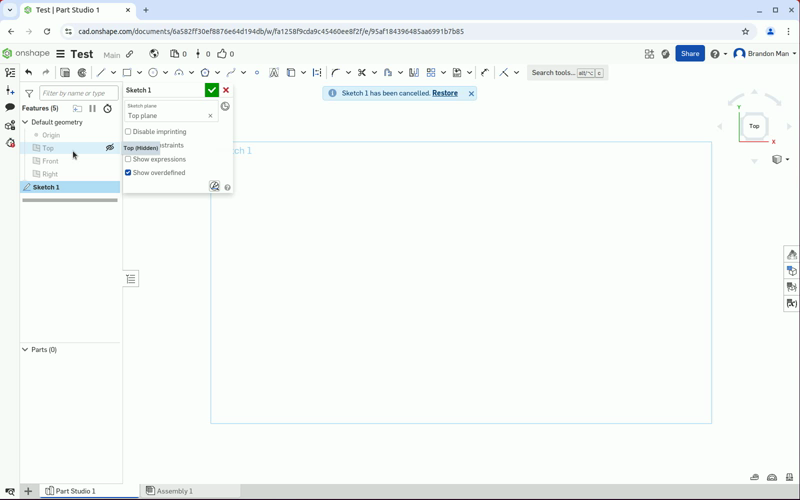
mouse_move(73, 352)
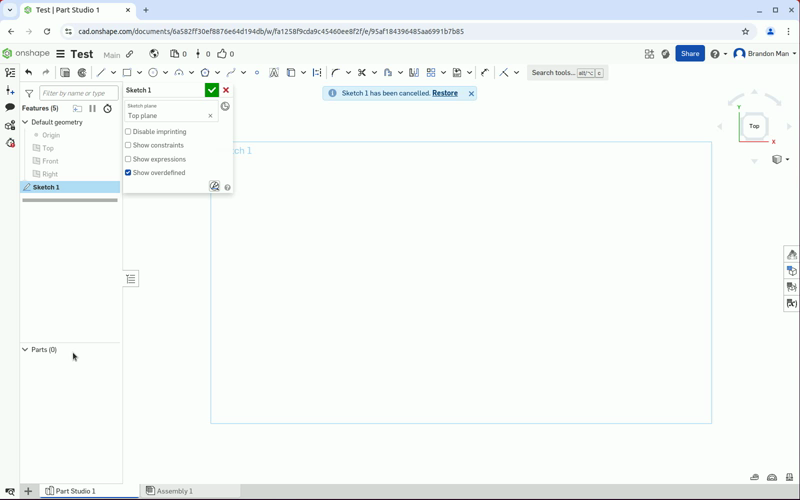
key(y)
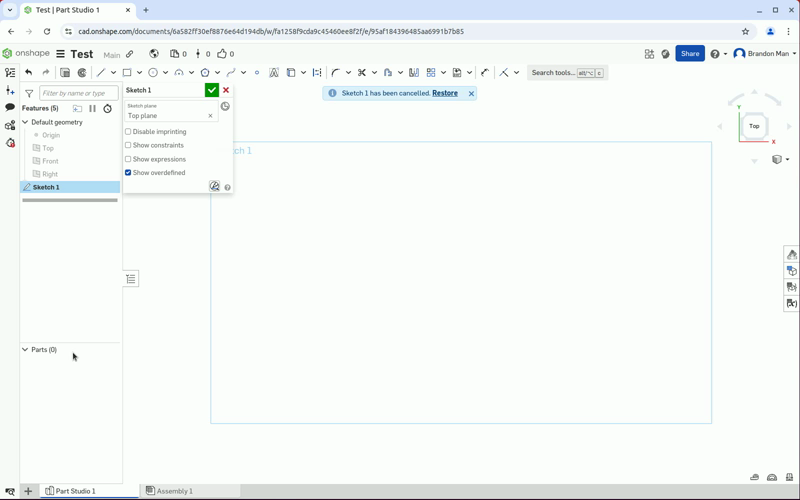
key(l)
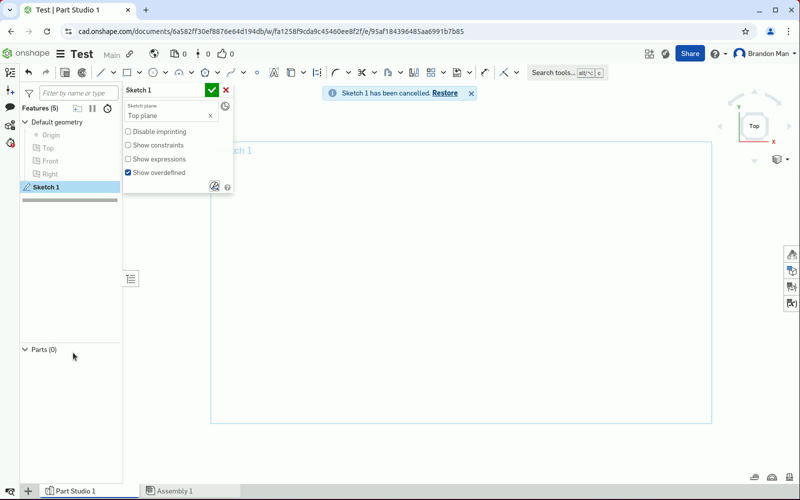
key_down(shift)
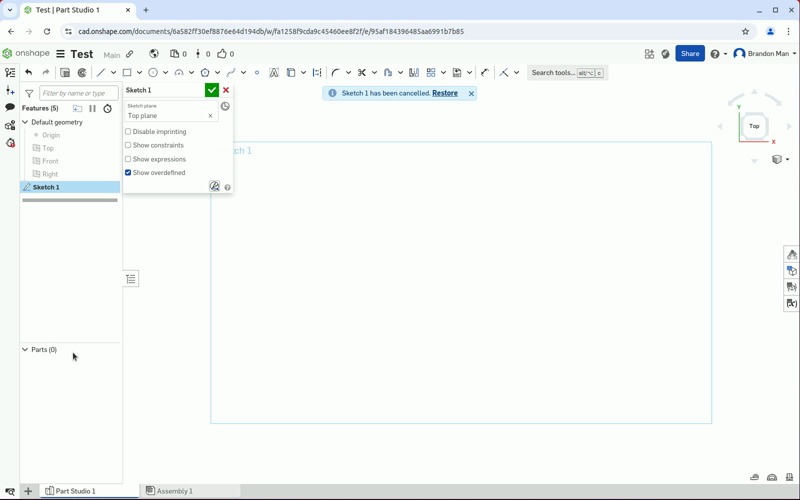
mouse_move(396, 314)
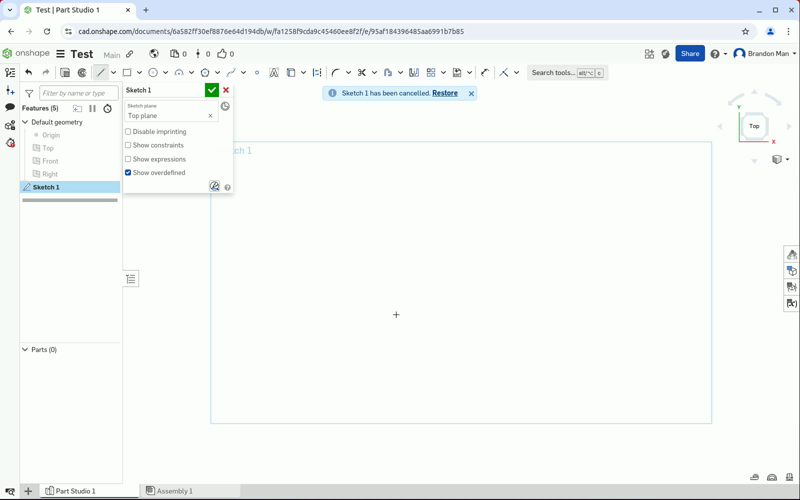
click(396, 314)
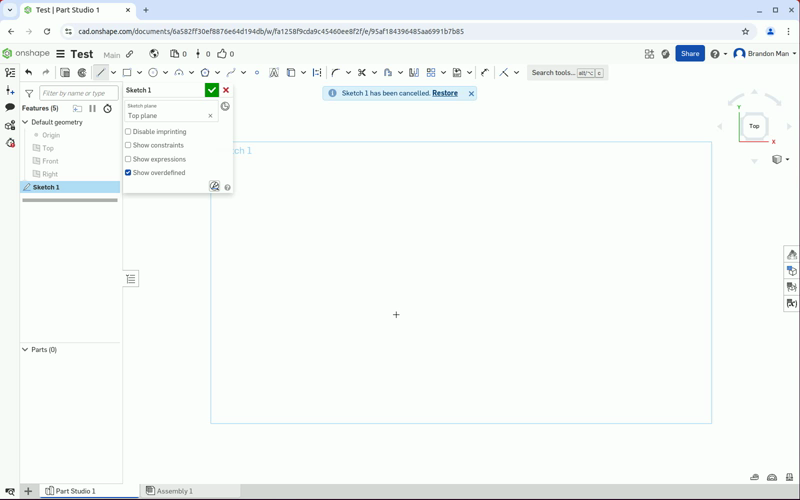
key_up(shift)
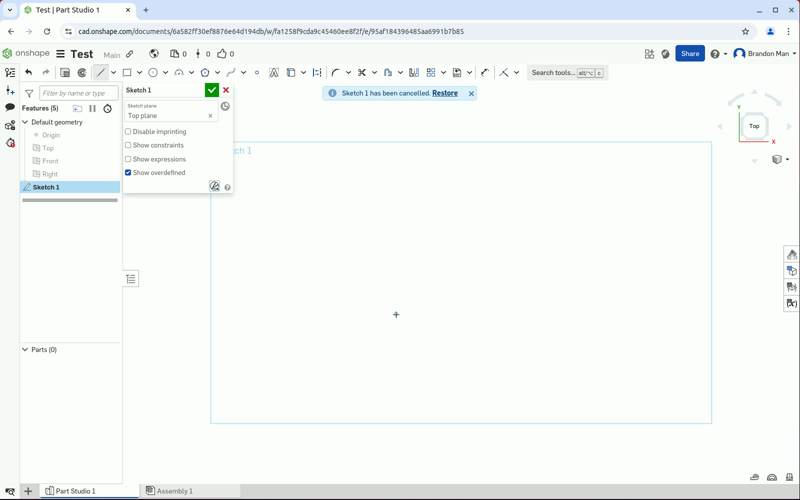
key_down(shift)
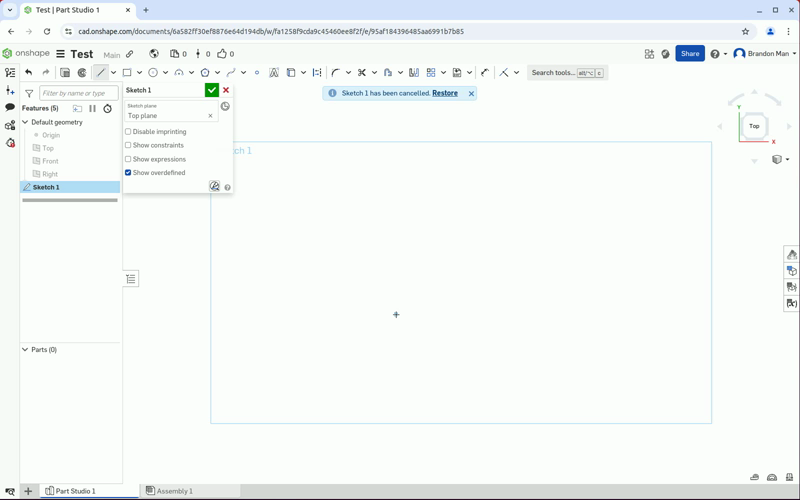
mouse_move(525, 314)
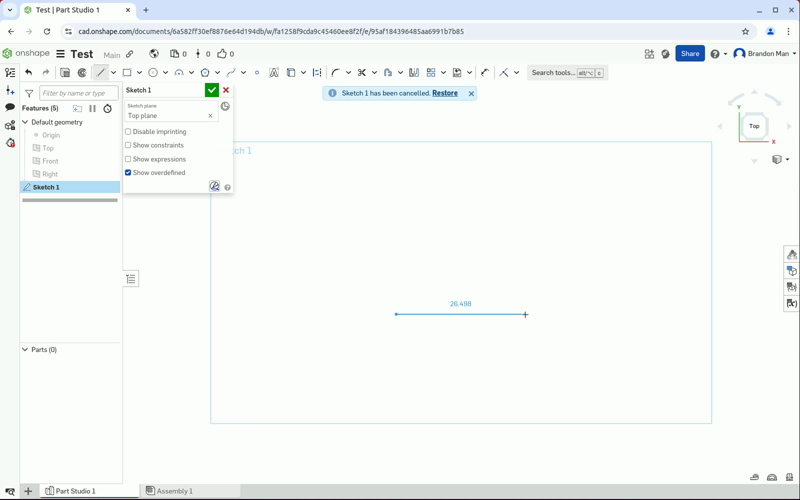
click(525, 314)
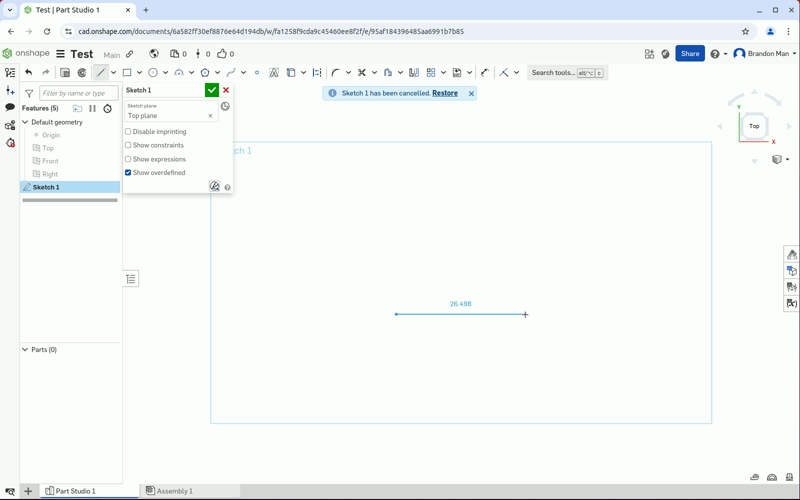
key_up(shift)
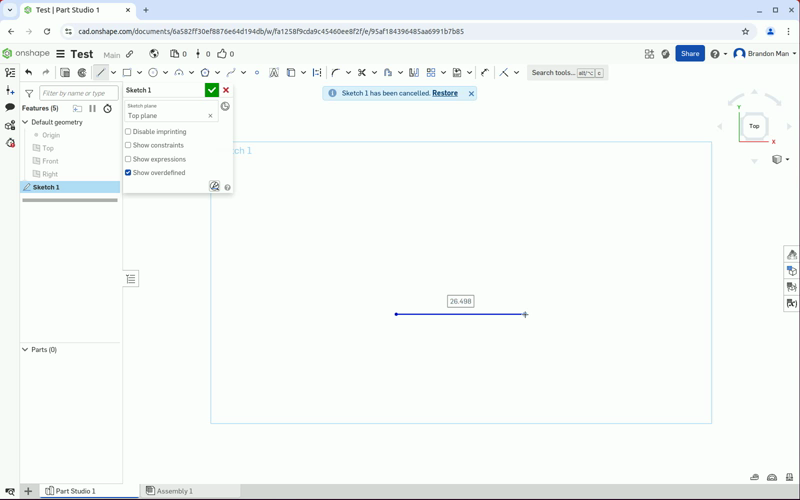
key_down(shift)
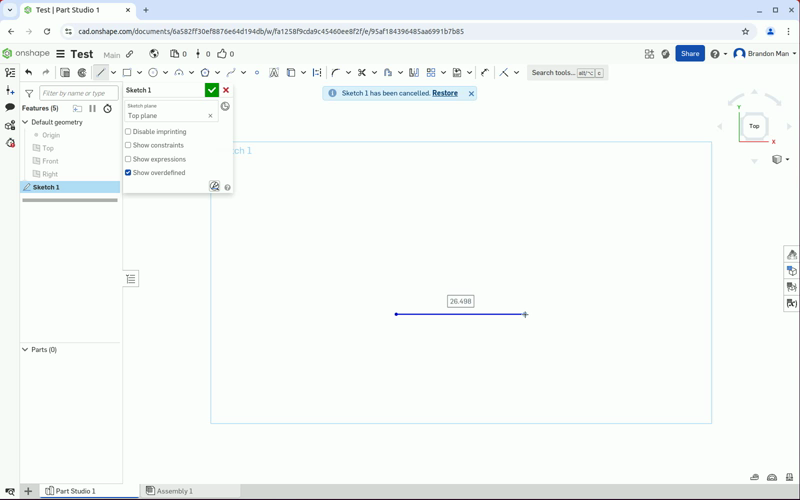
mouse_move(525, 249)
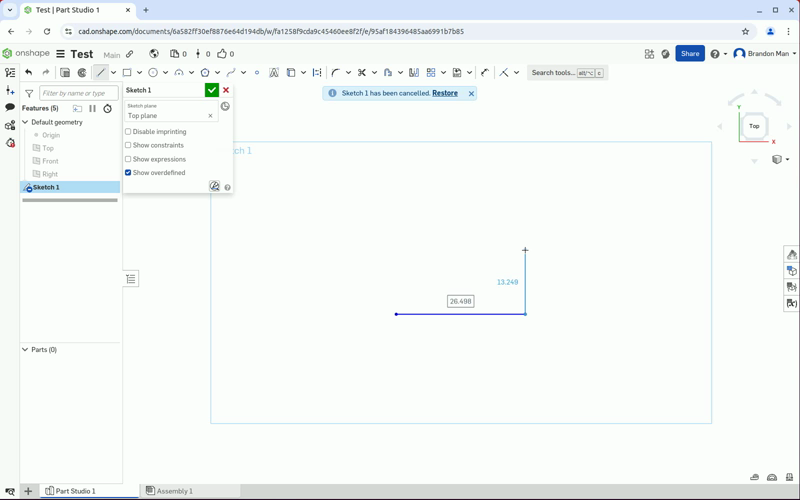
click(525, 249)
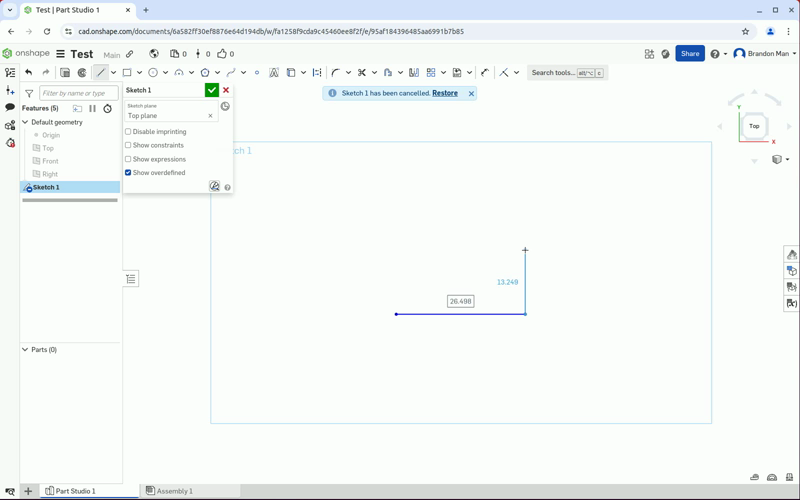
key_up(shift)
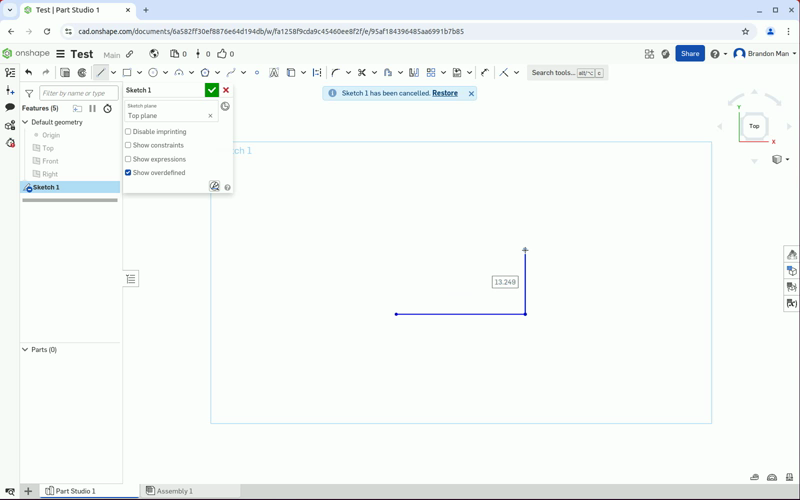
key_down(shift)
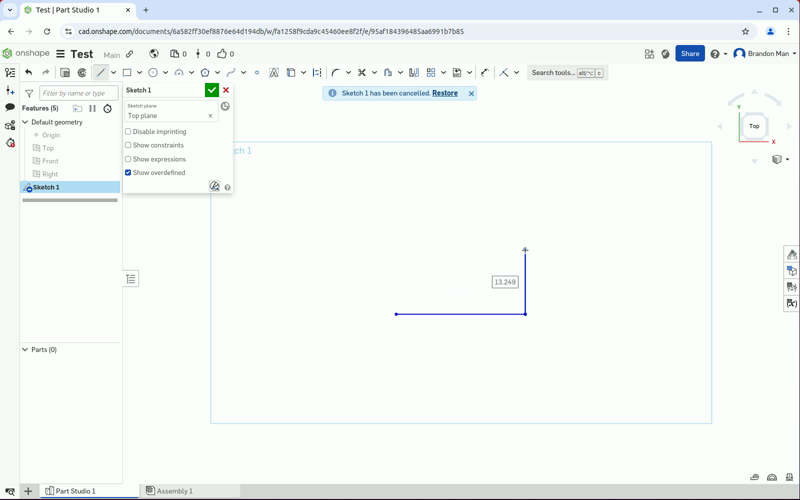
mouse_move(396, 249)
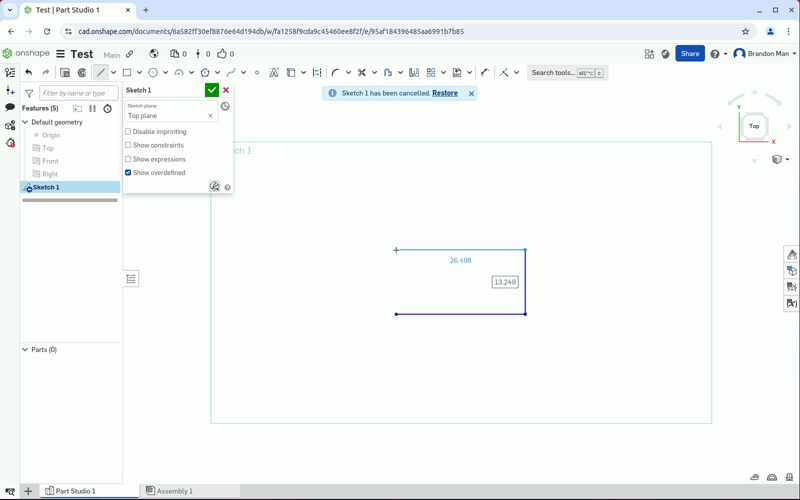
click(396, 249)
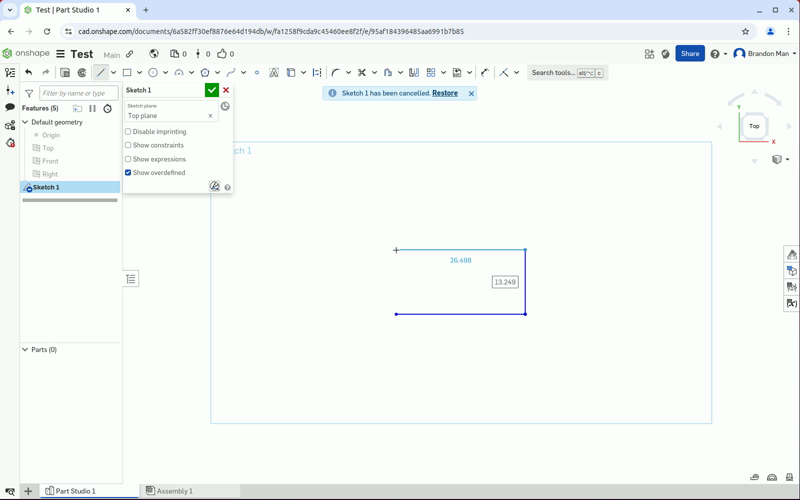
key_up(shift)
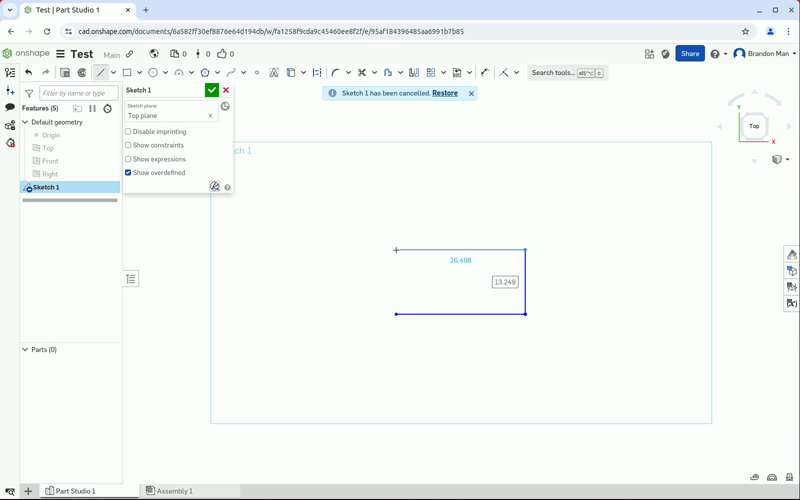
key_down(shift)
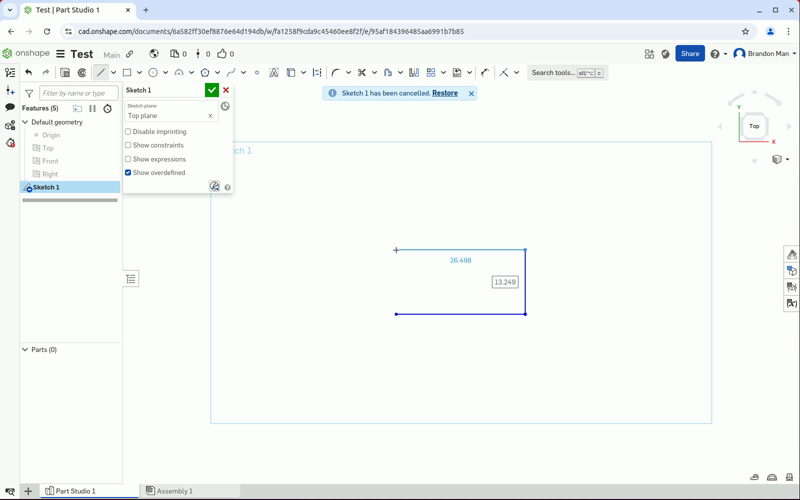
mouse_move(396, 314)
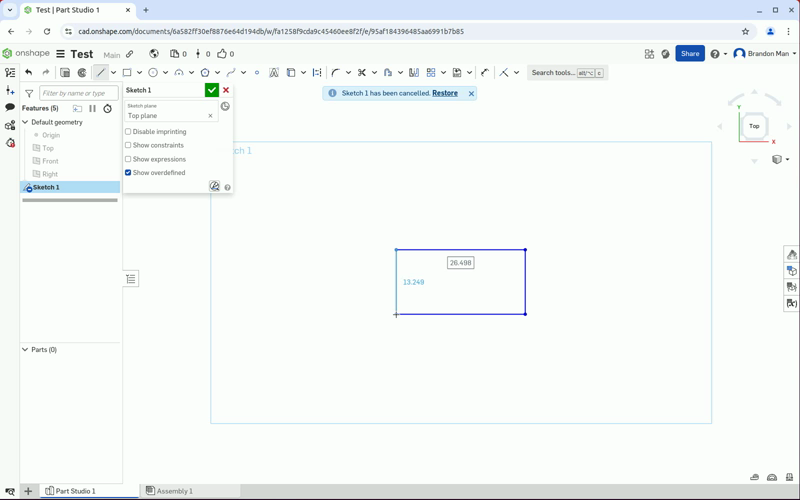
key_up(shift)
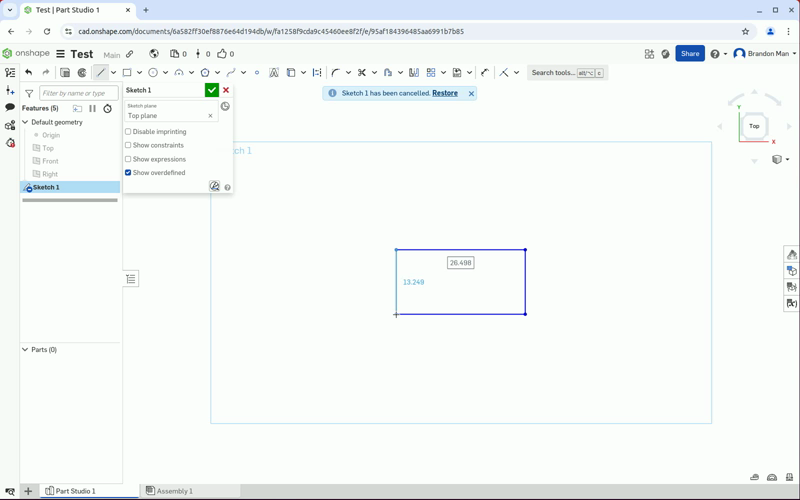
click(396, 314)
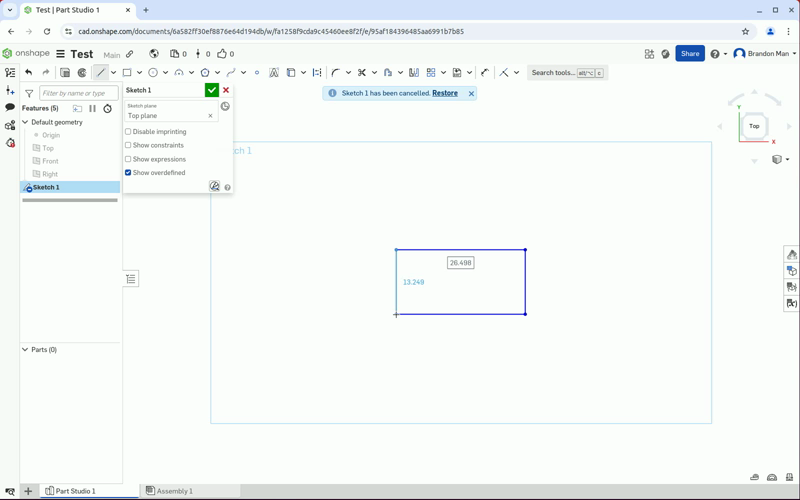
key(esc)
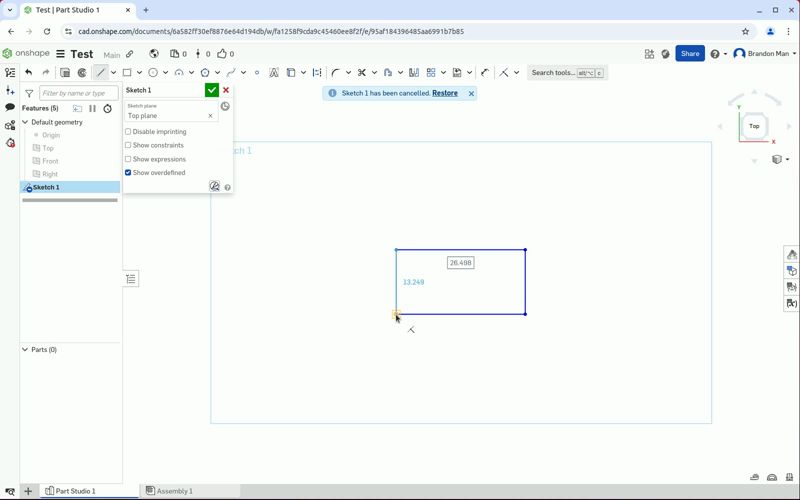
mouse_move(431, 307)
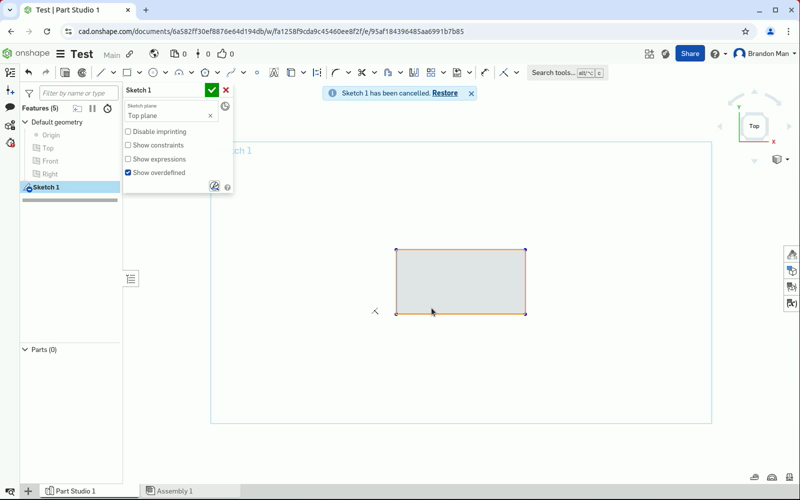
click(431, 307)
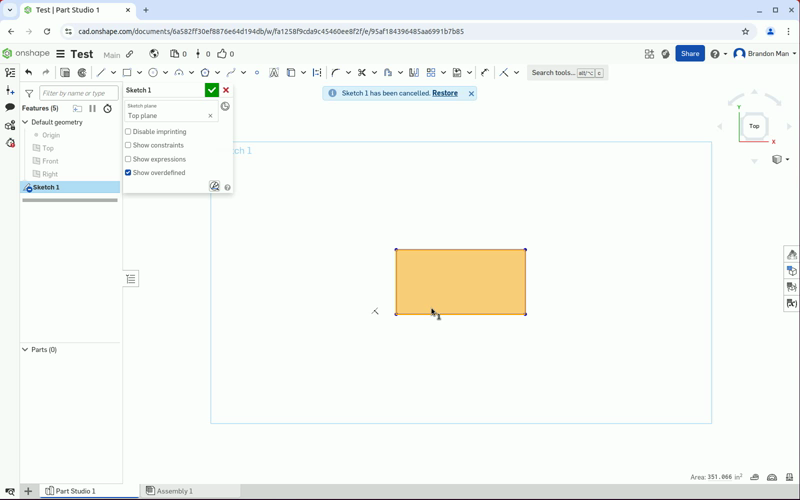
mouse_move(73, 352)
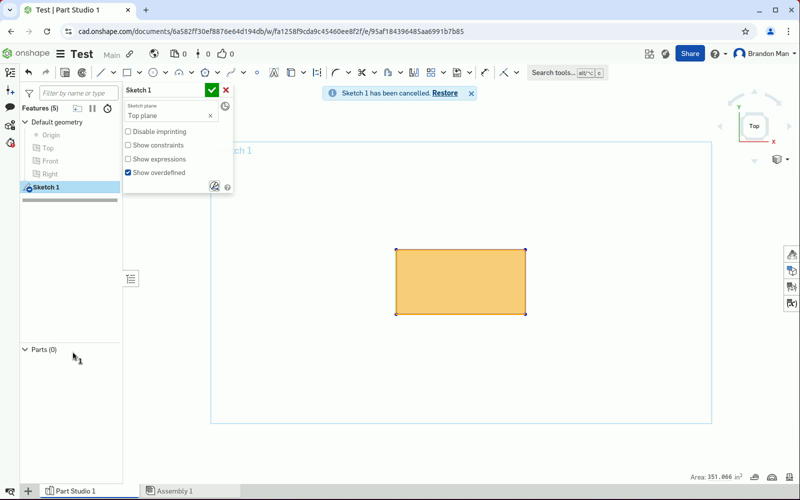
key(shift+y)
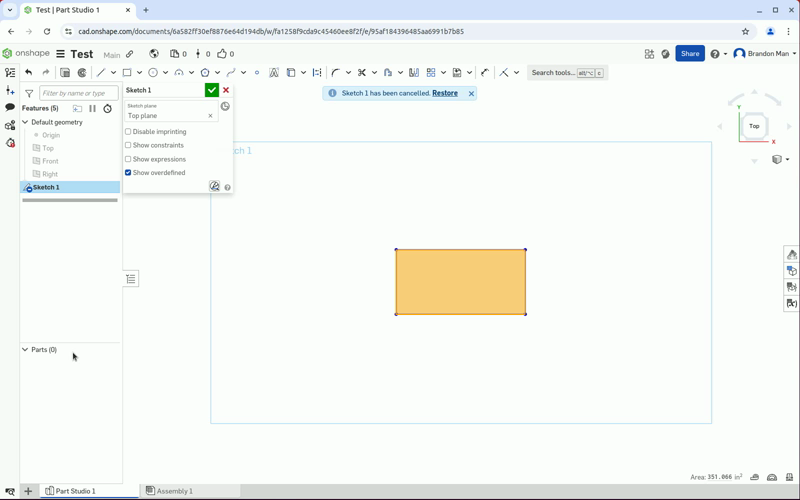
key(shift+e)
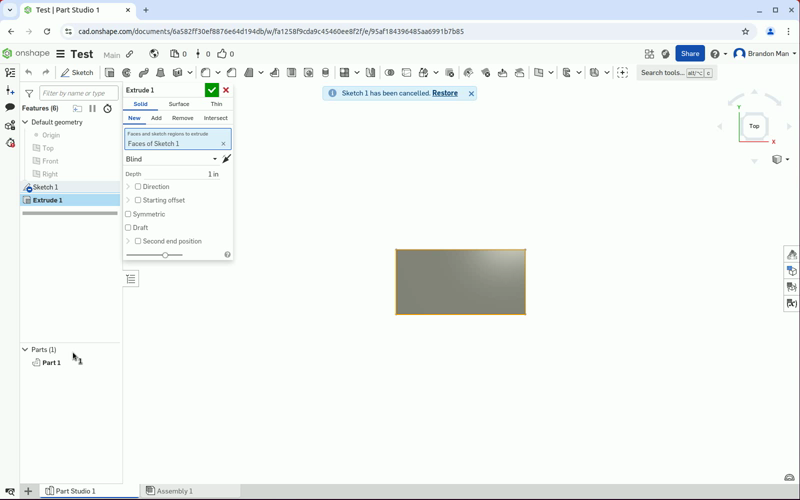
mouse_move(143, 106)
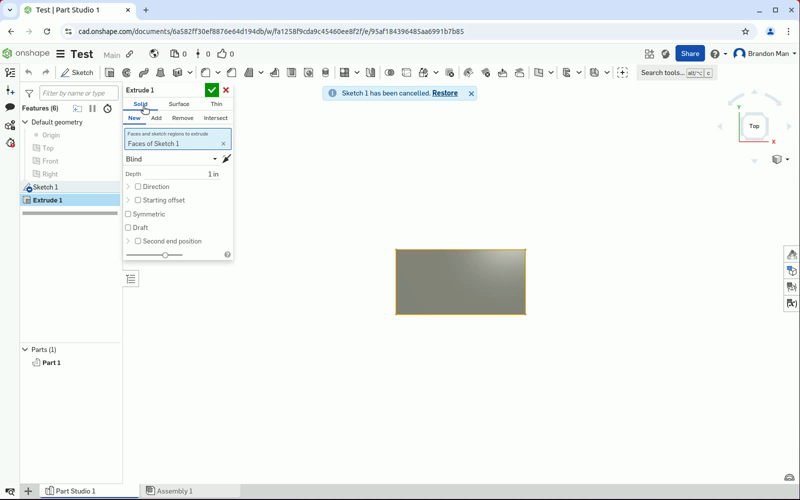
click(143, 106)
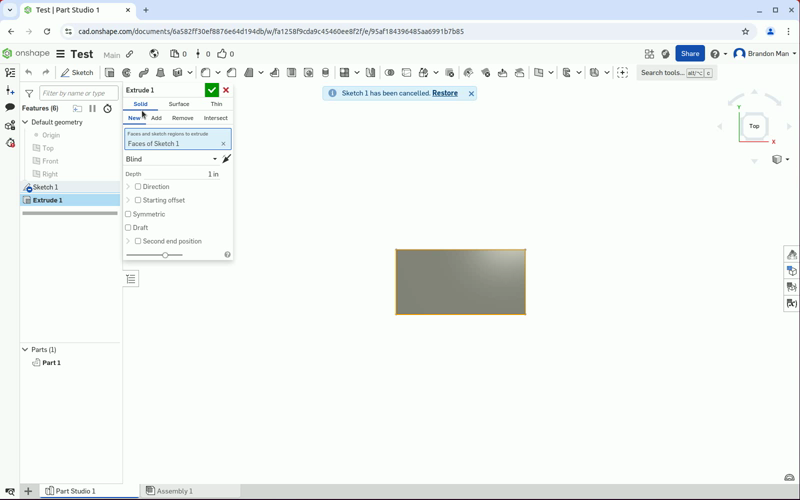
mouse_move(137, 120)
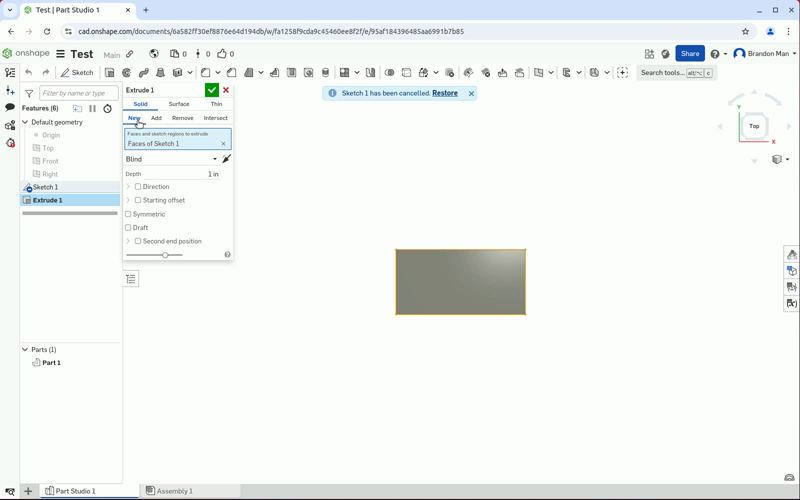
click(137, 120)
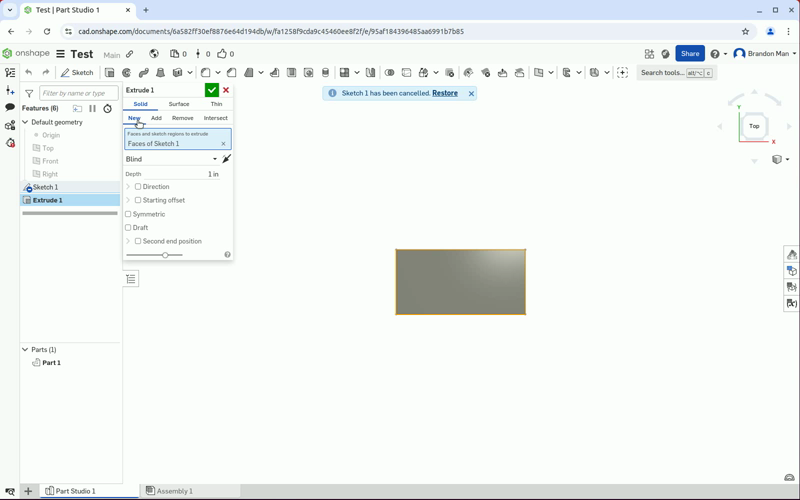
key(tab, 4)
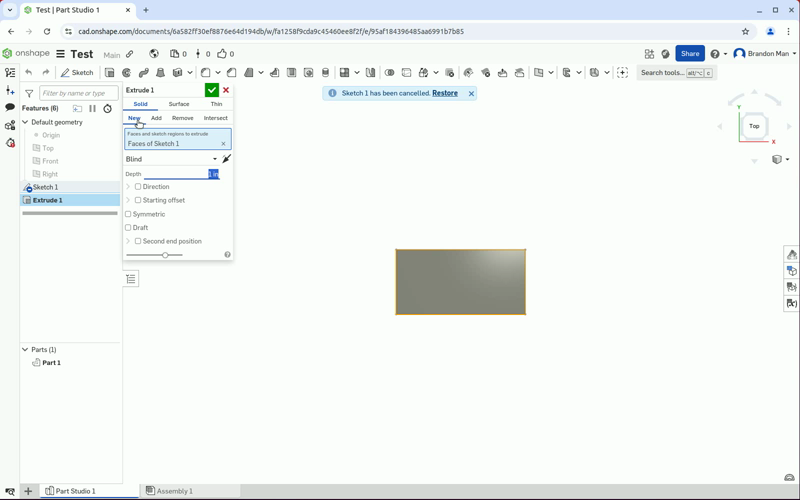
text(23.108)
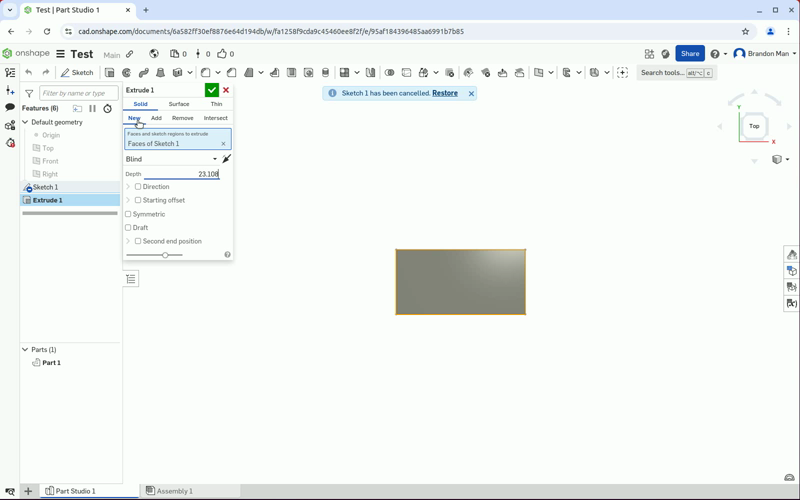
key(enter)
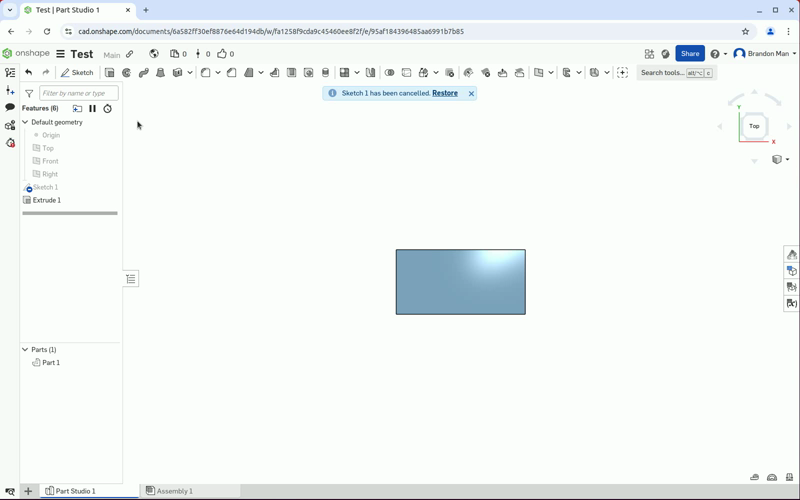
key(shift+h)
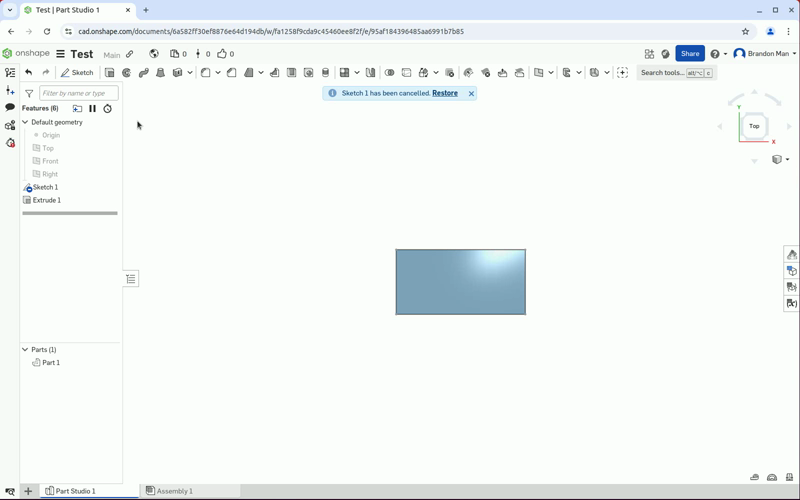
key(shift+h)
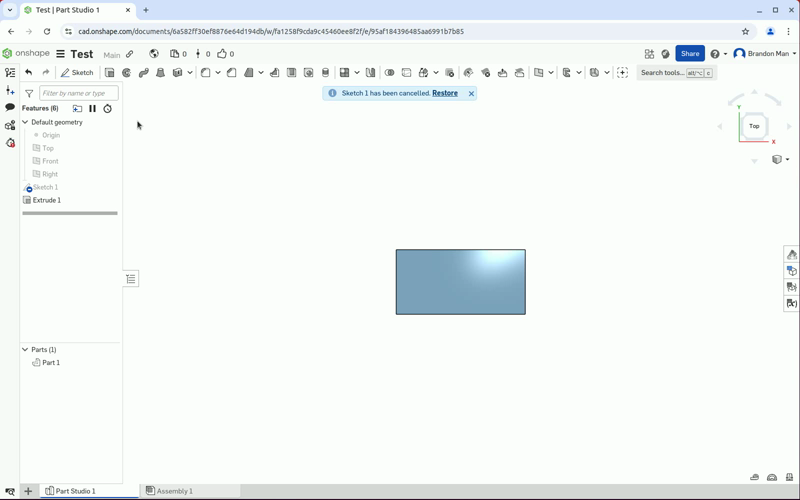
mouse_move(73, 189)
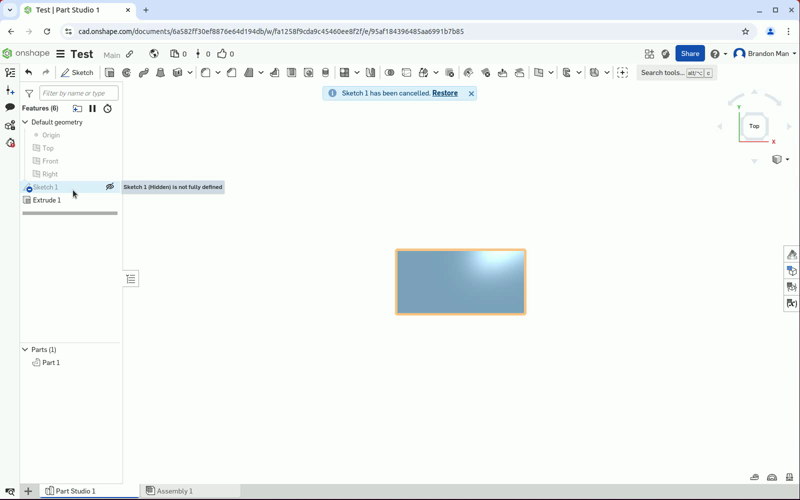
click(73, 189)
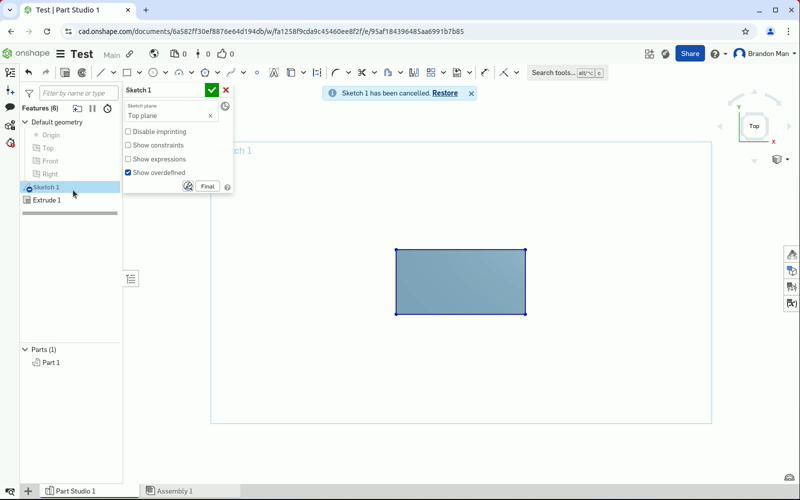
mouse_move(229, 92)
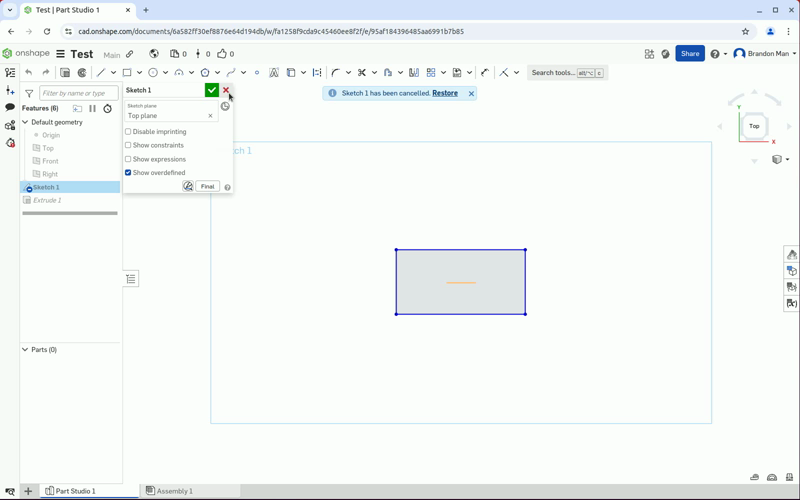
click(229, 92)
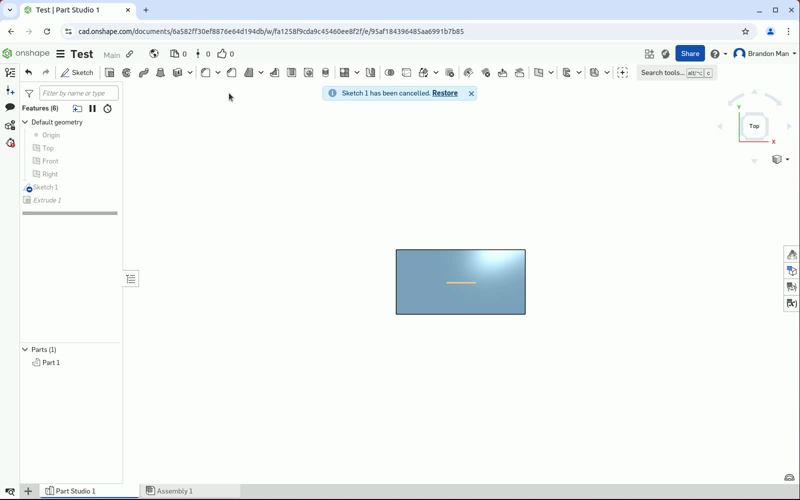
mouse_move(541, 75)
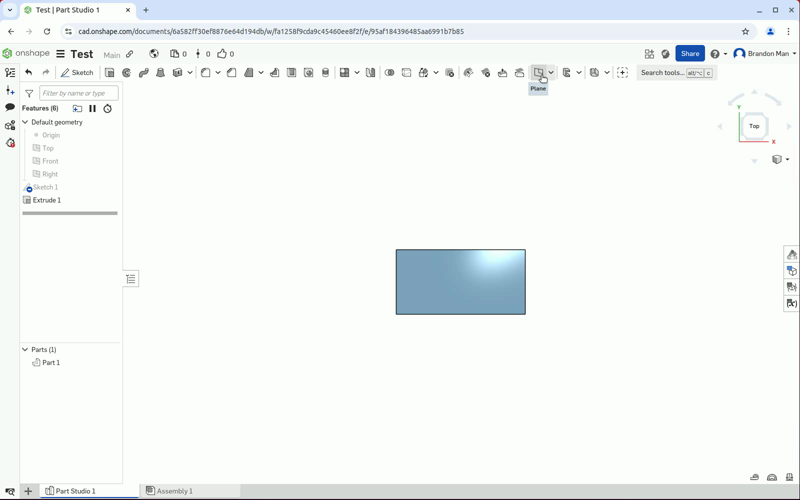
click(541, 75)
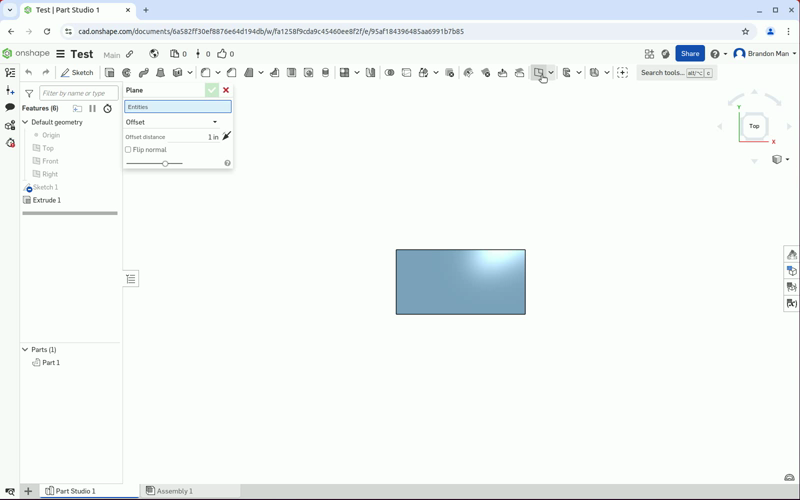
mouse_move(73, 150)
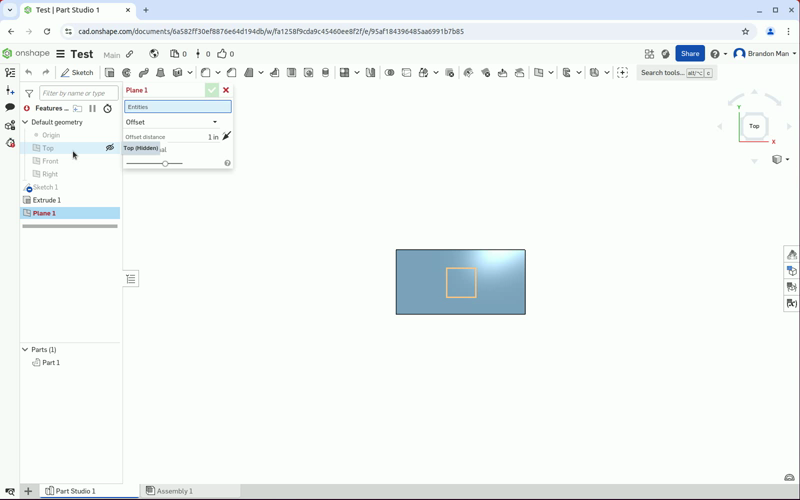
click(73, 150)
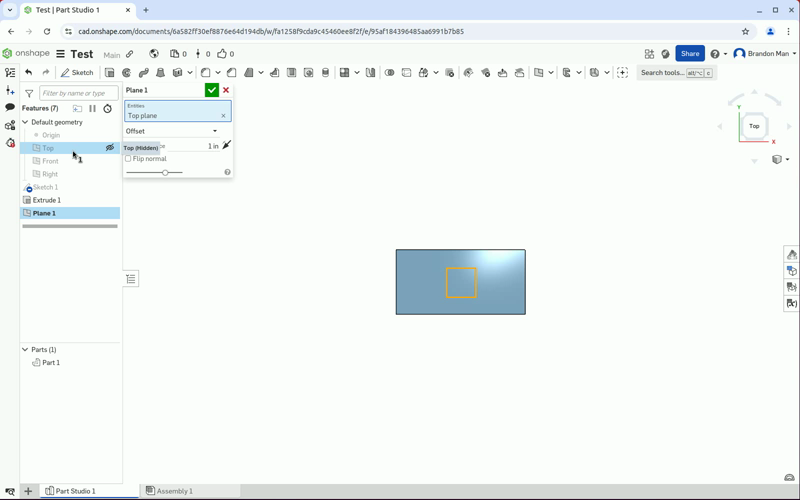
key(tab, 2)
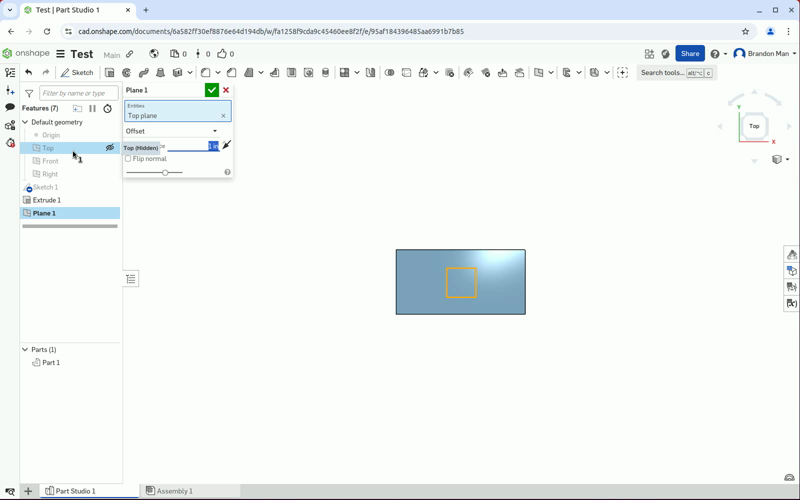
text(23.108)
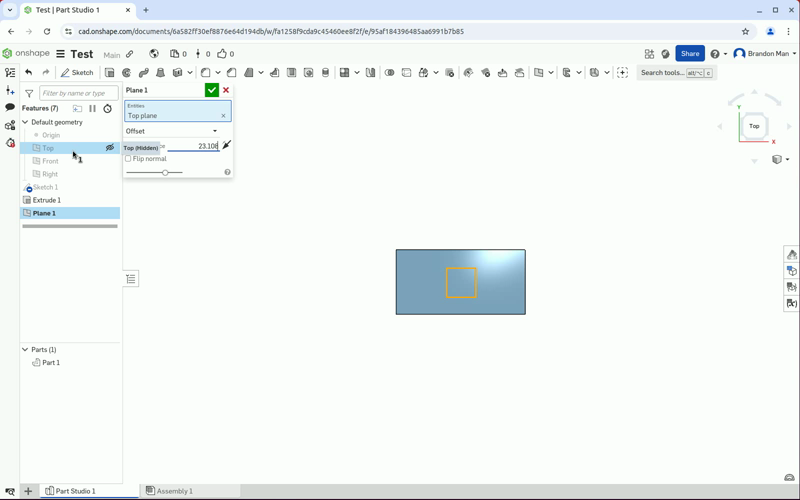
key(enter, 2)
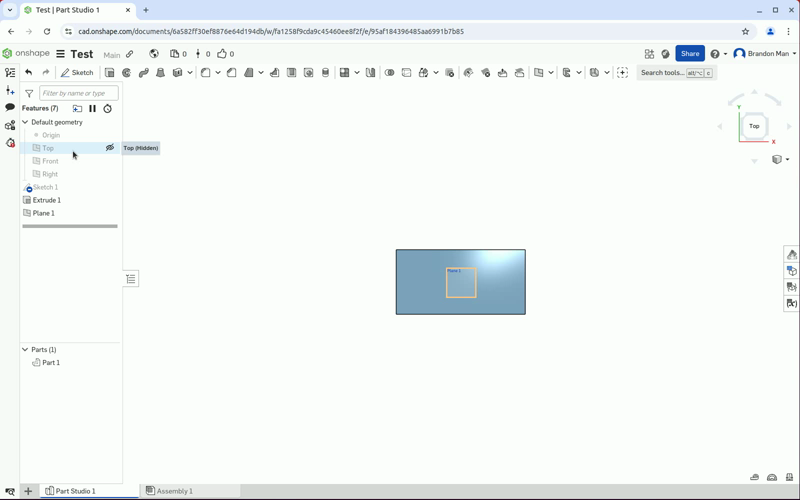
key(shift+s)
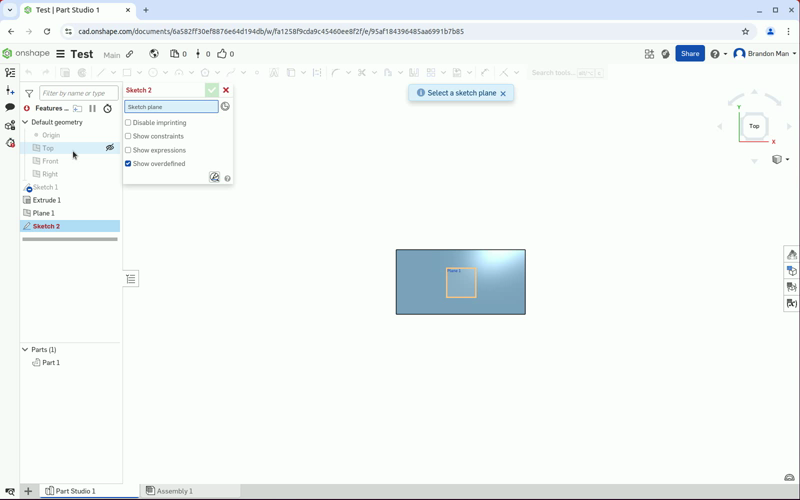
mouse_move(73, 215)
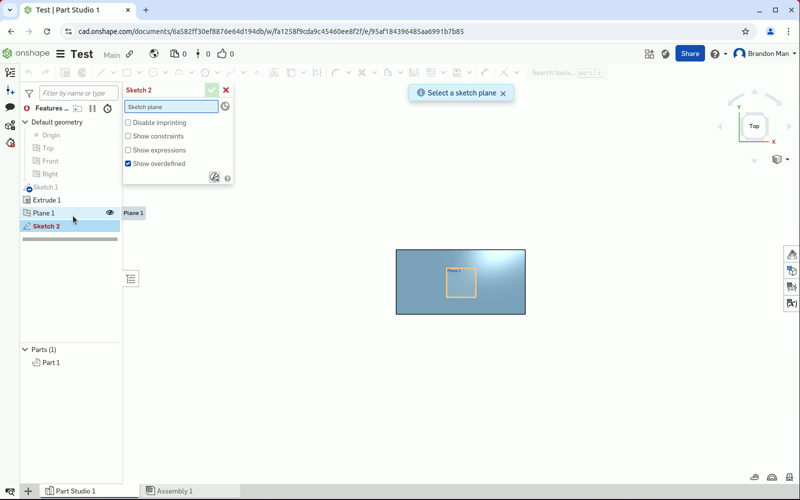
click(73, 215)
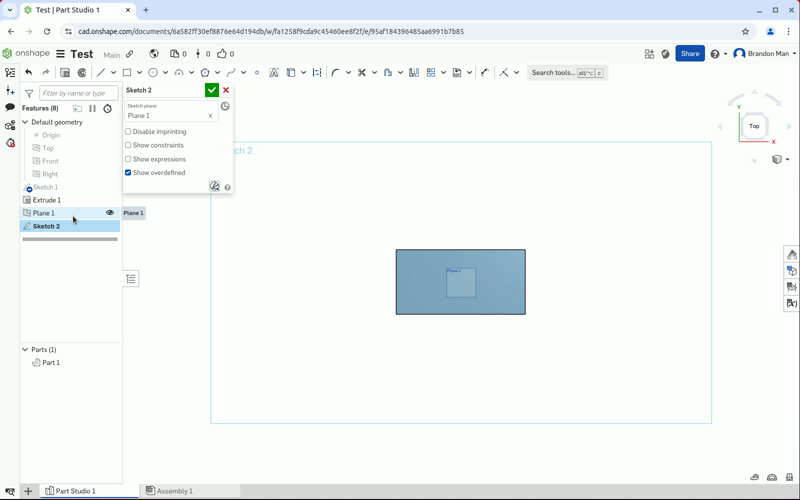
mouse_move(73, 352)
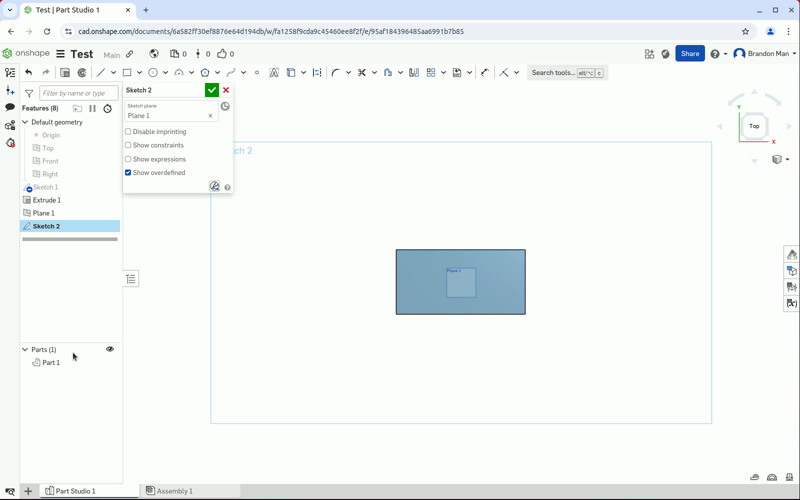
key(y)
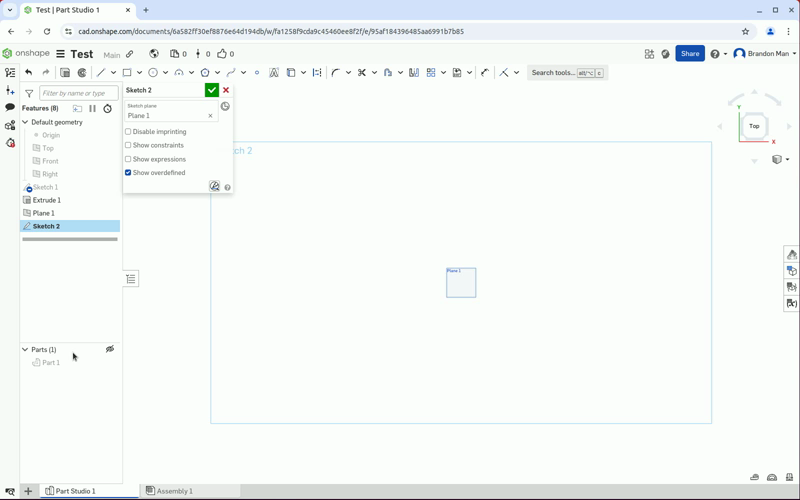
key(c)
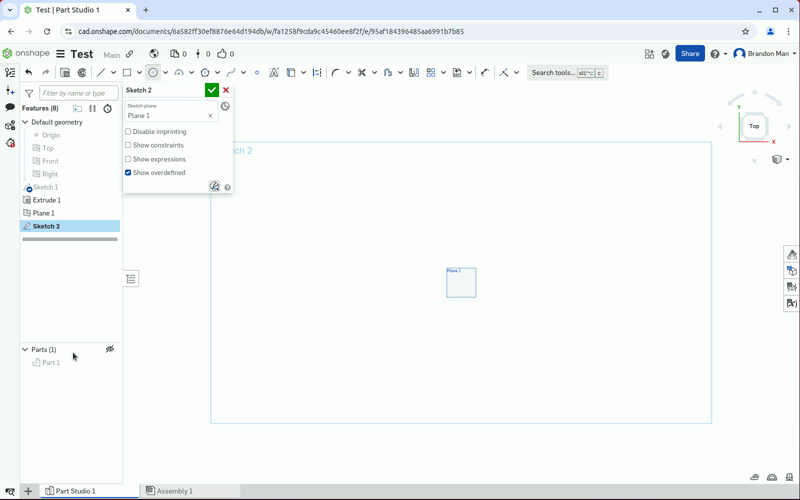
key_down(shift)
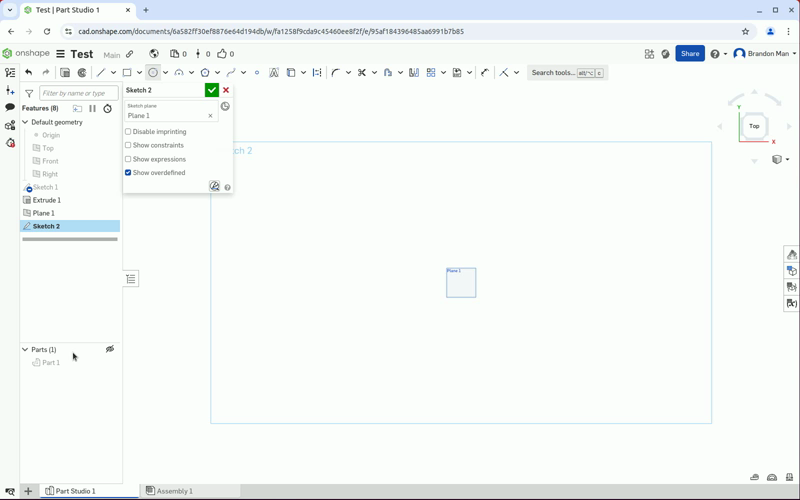
mouse_move(460, 282)
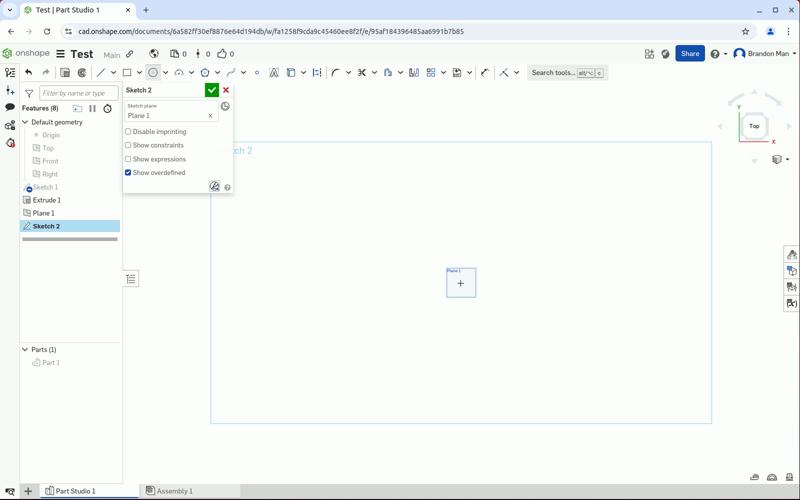
click(460, 282)
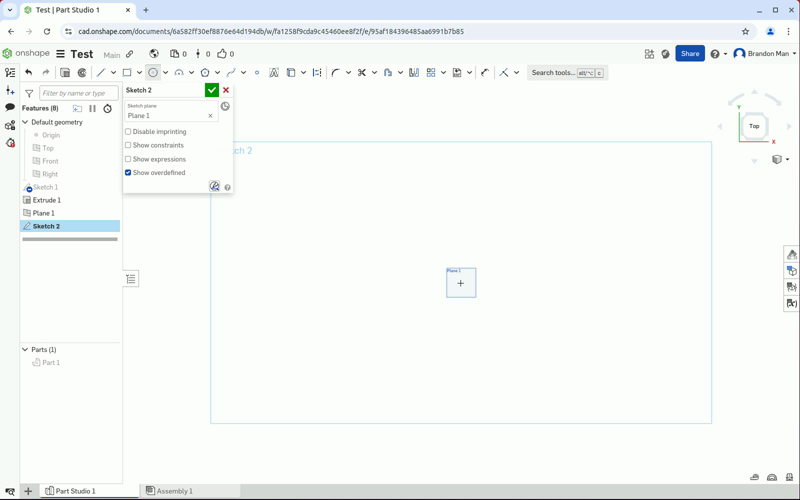
key_up(shift)
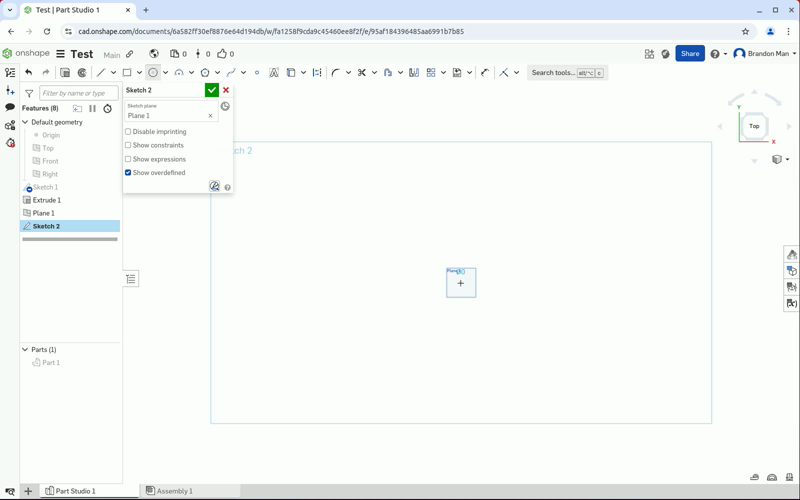
mouse_move(466, 282)
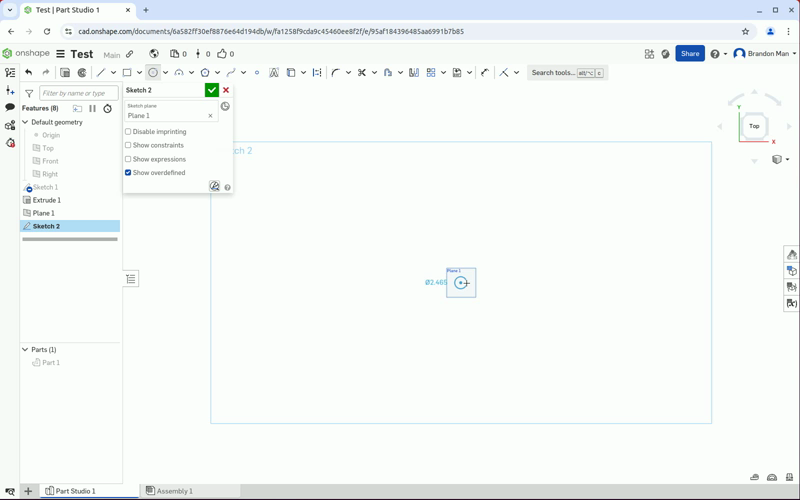
click(466, 282)
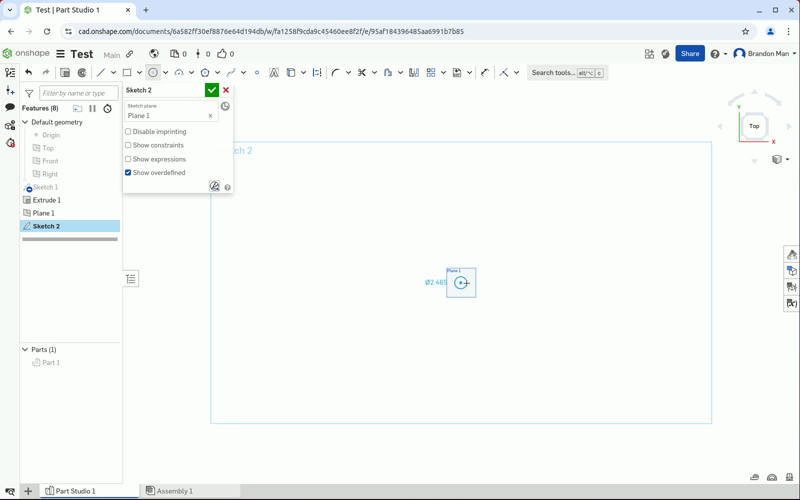
key(esc)
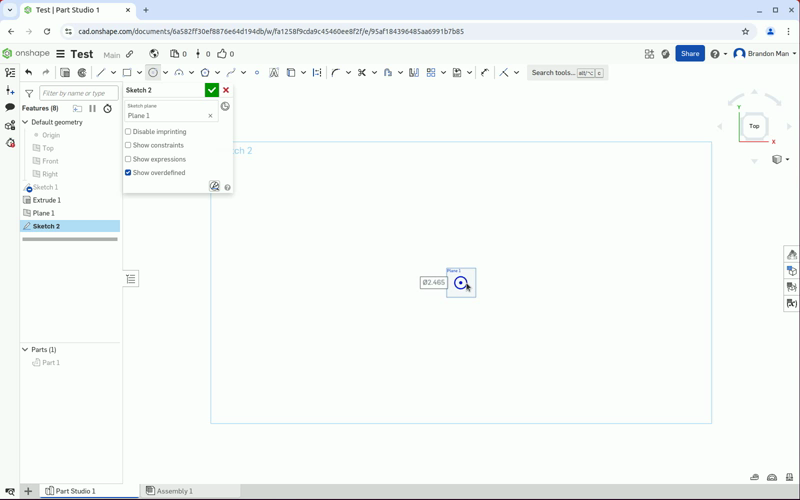
mouse_move(456, 284)
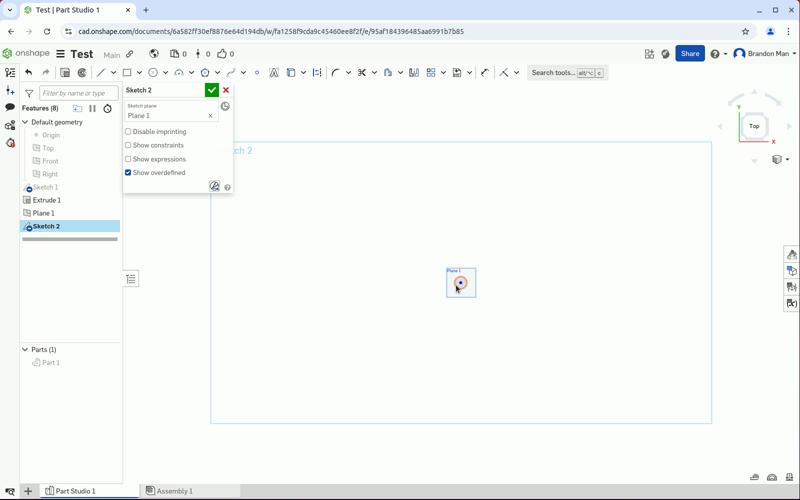
scroll(6)
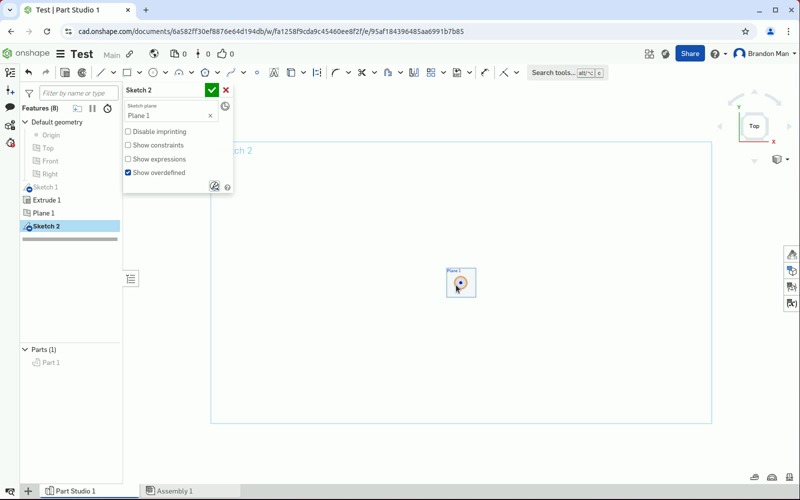
scroll(6)
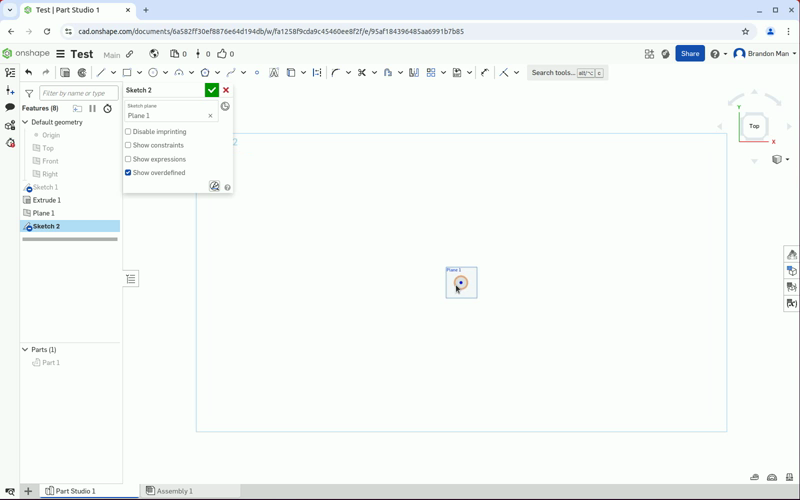
scroll(6)
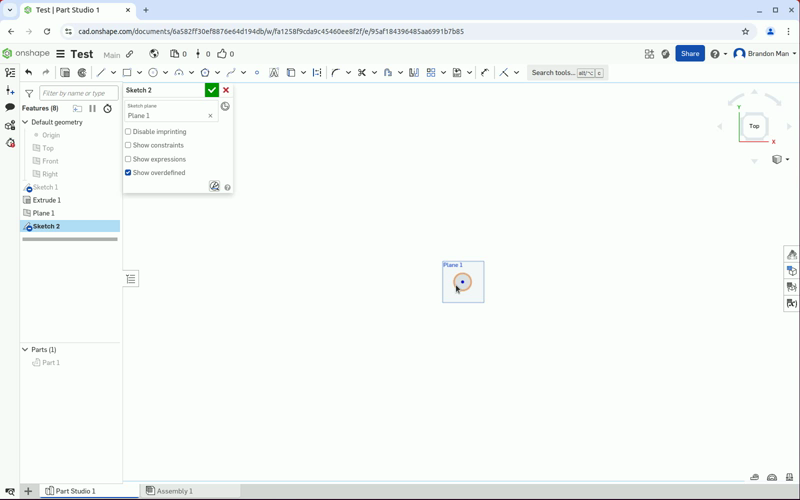
scroll(6)
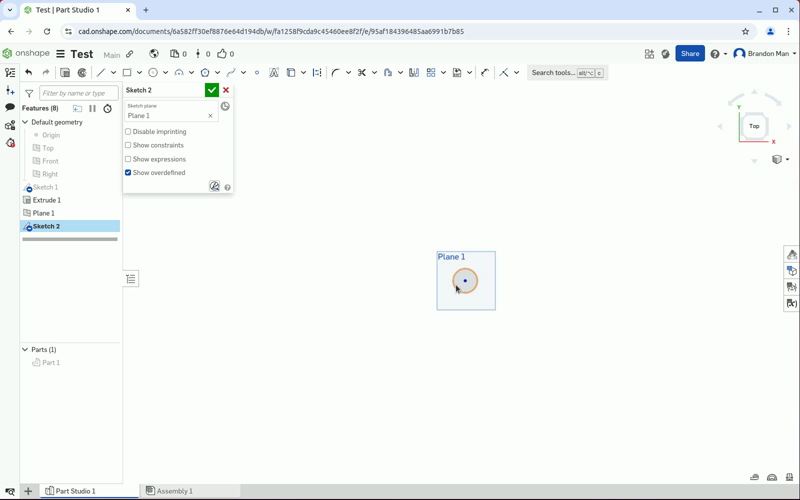
scroll(6)
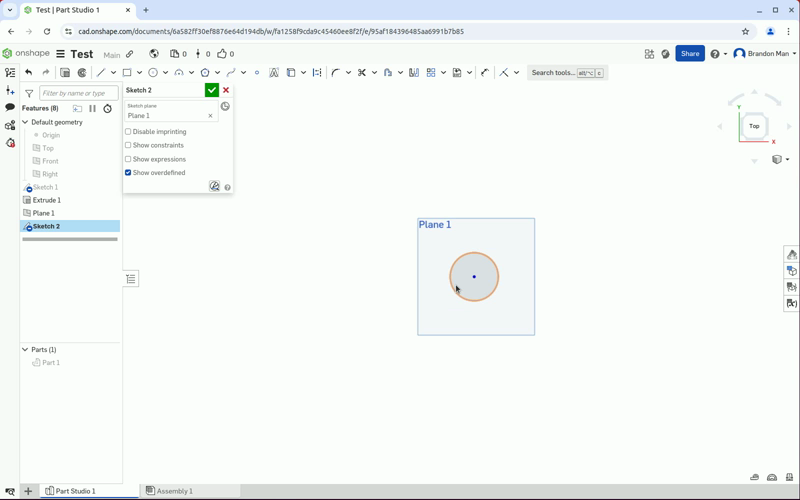
scroll(6)
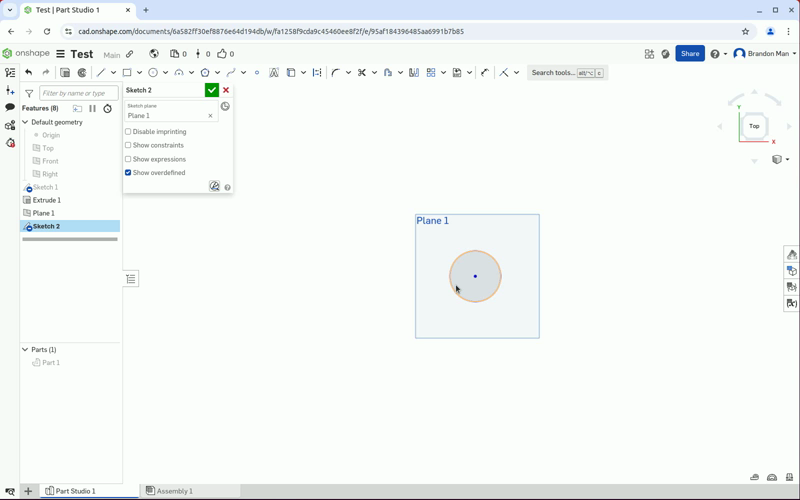
scroll(6)
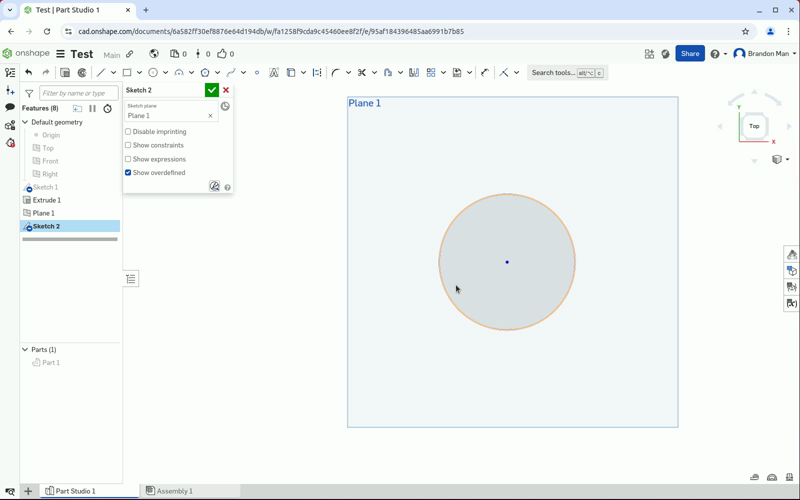
click(456, 284)
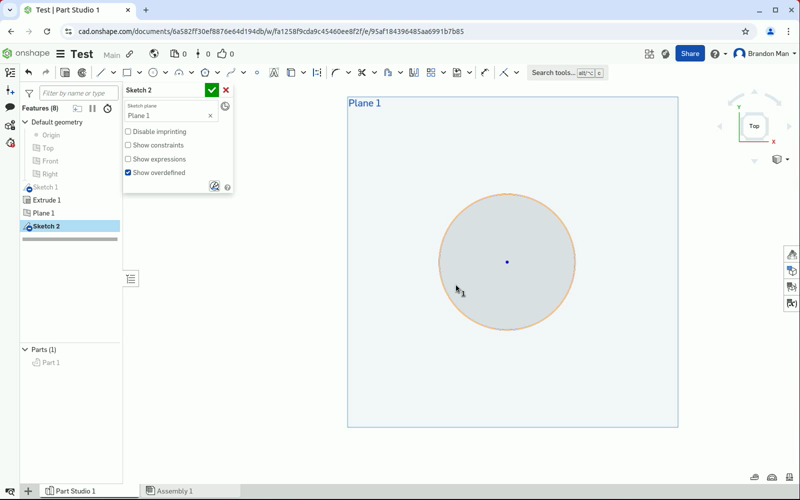
scroll(-6)
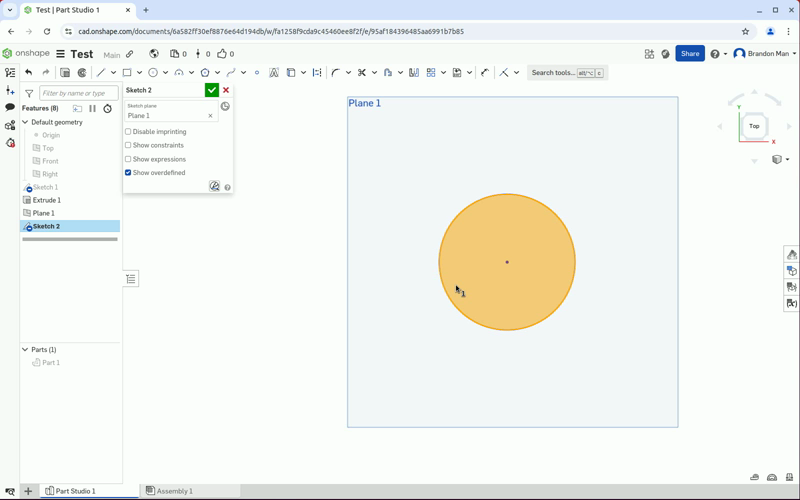
scroll(-6)
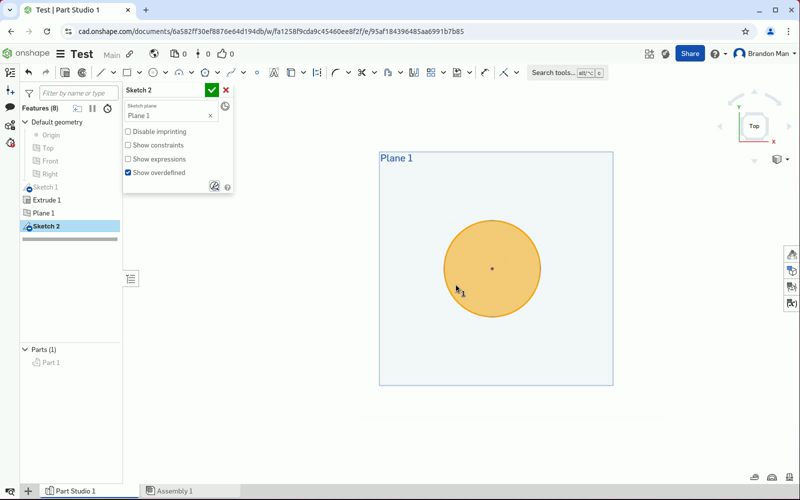
scroll(-6)
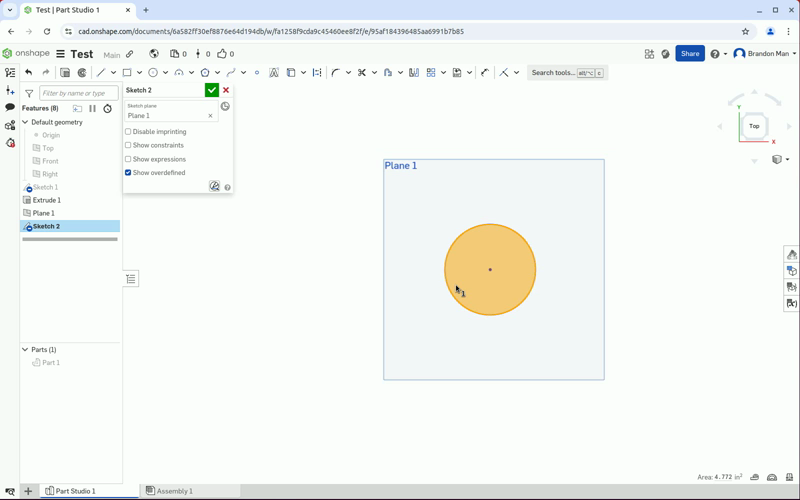
scroll(-6)
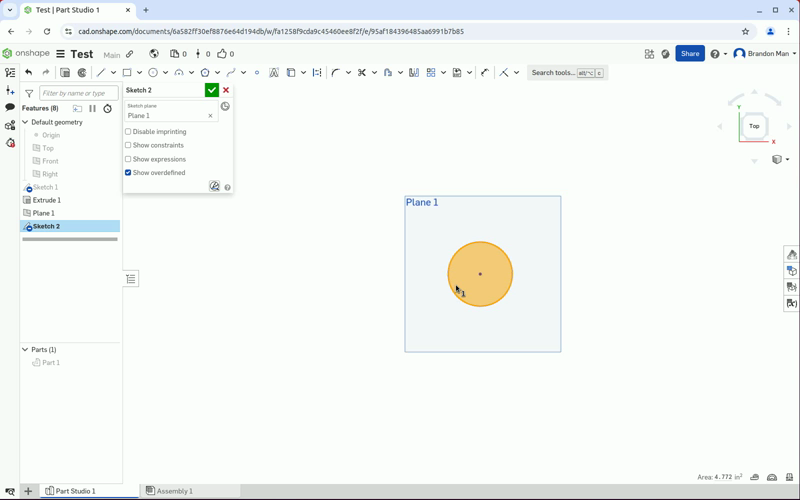
scroll(-6)
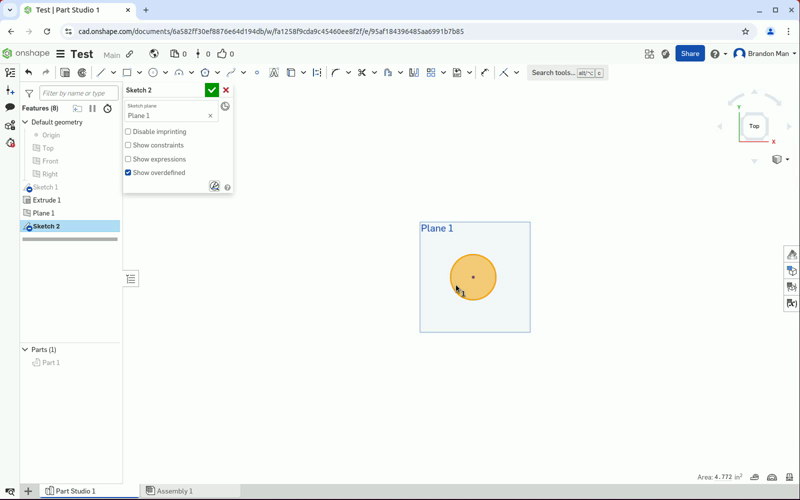
scroll(-6)
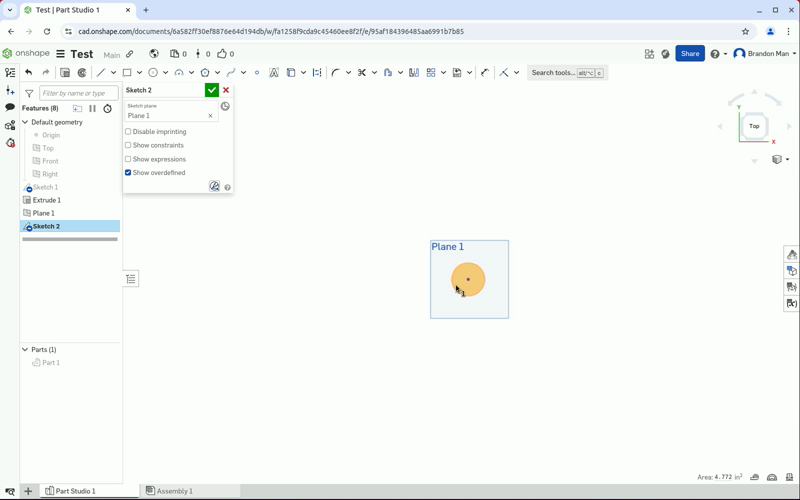
scroll(-6)
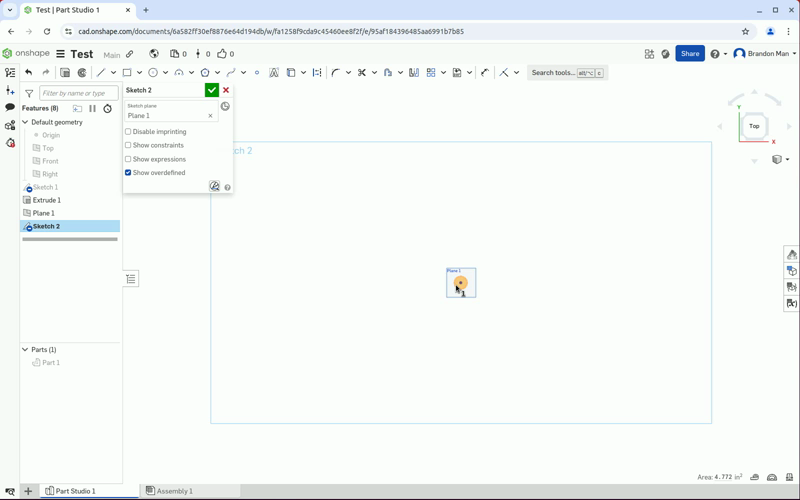
mouse_move(73, 352)
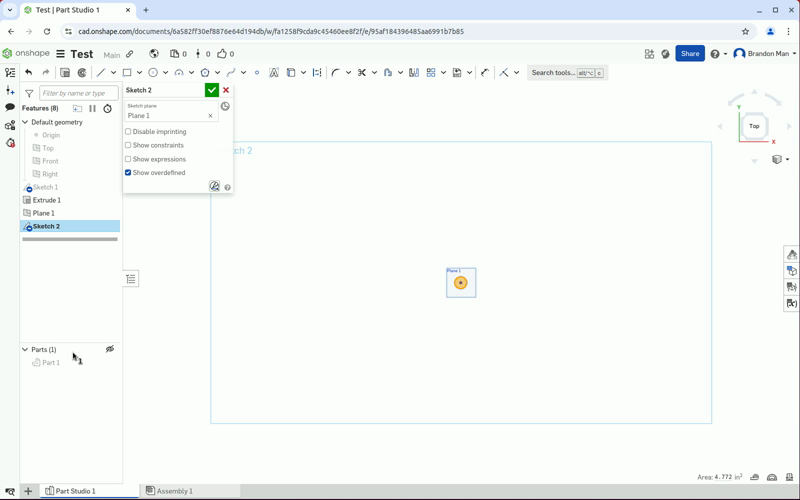
key(shift+y)
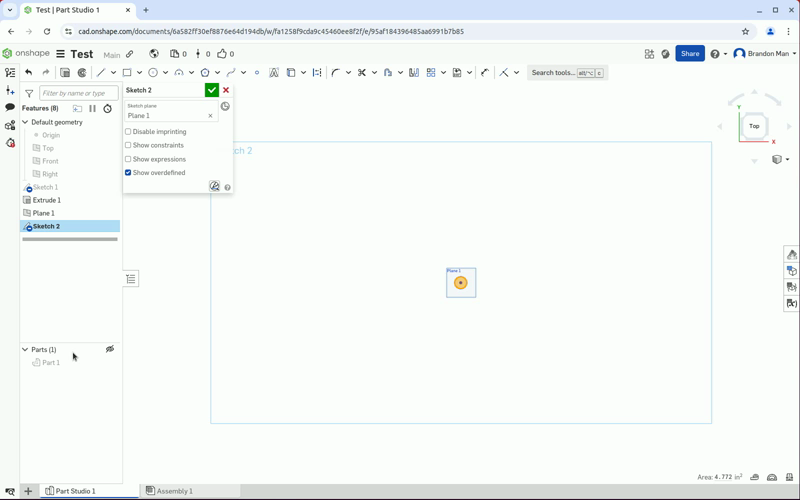
key(shift+e)
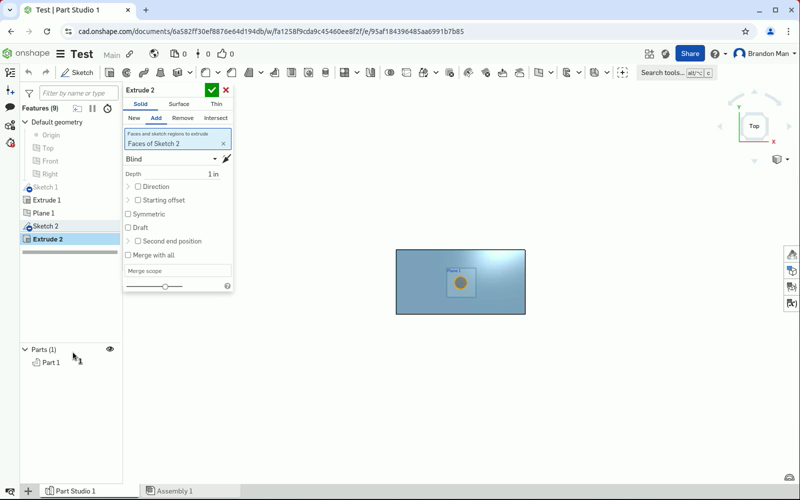
mouse_move(143, 106)
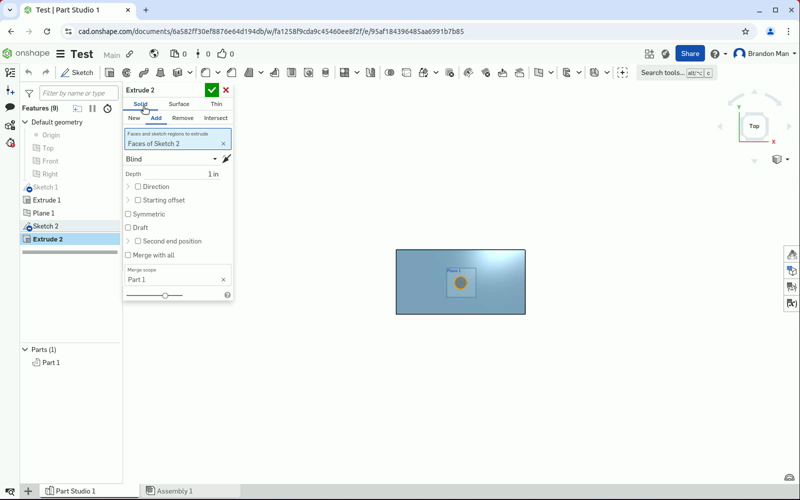
click(143, 106)
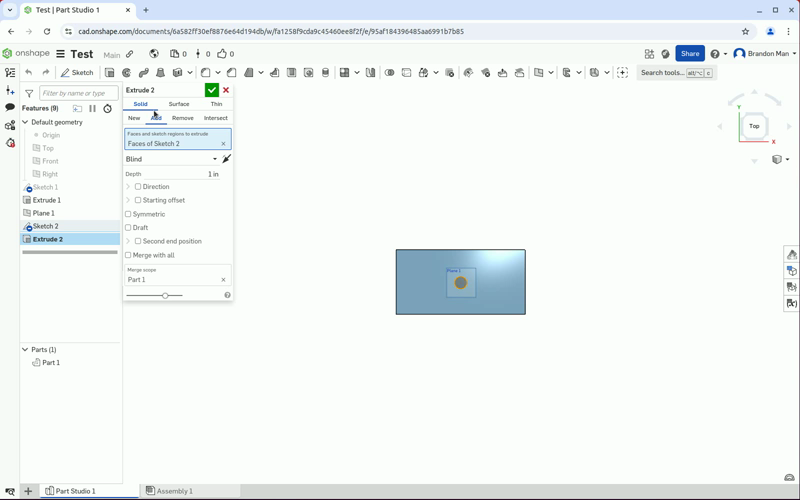
mouse_move(186, 120)
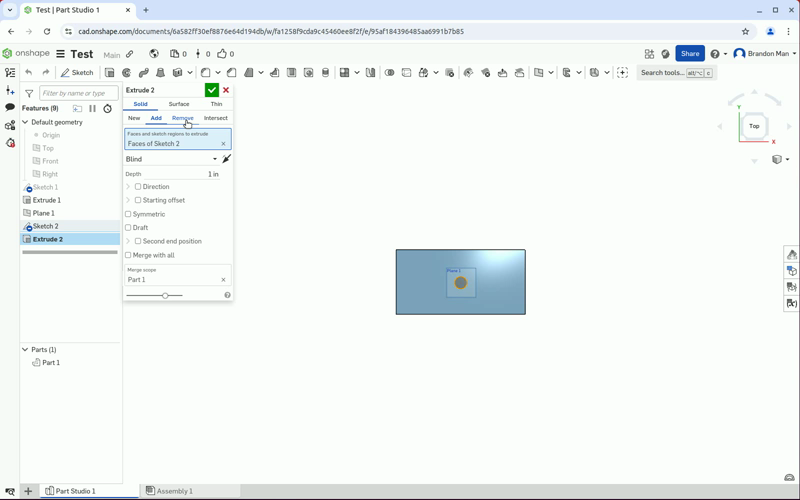
click(186, 120)
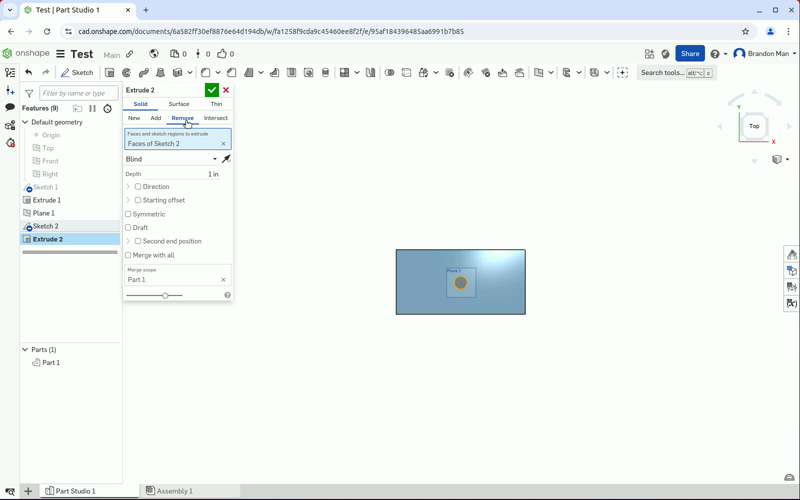
key(tab, 4)
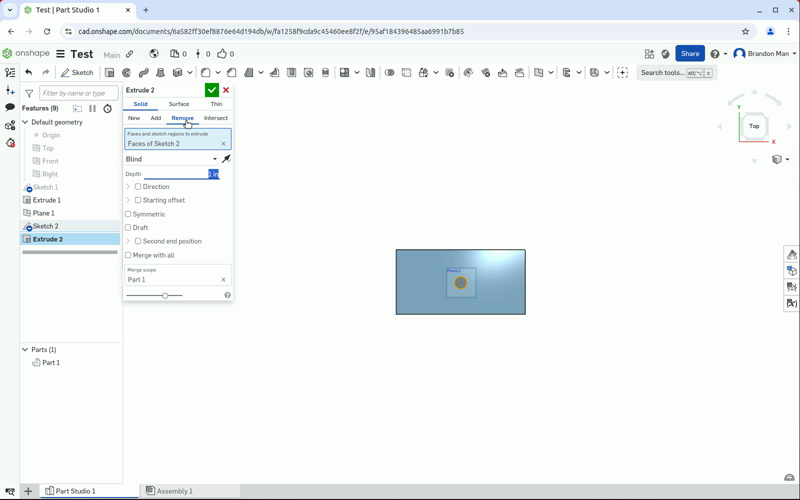
text(13.239)
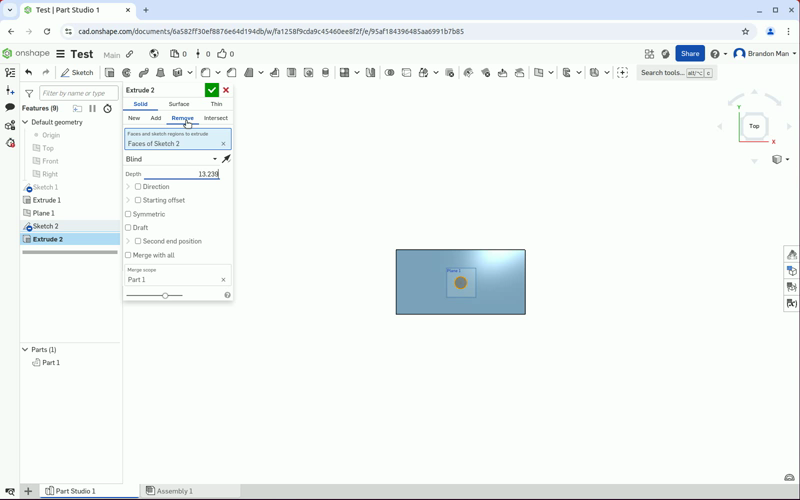
key(tab, 6)
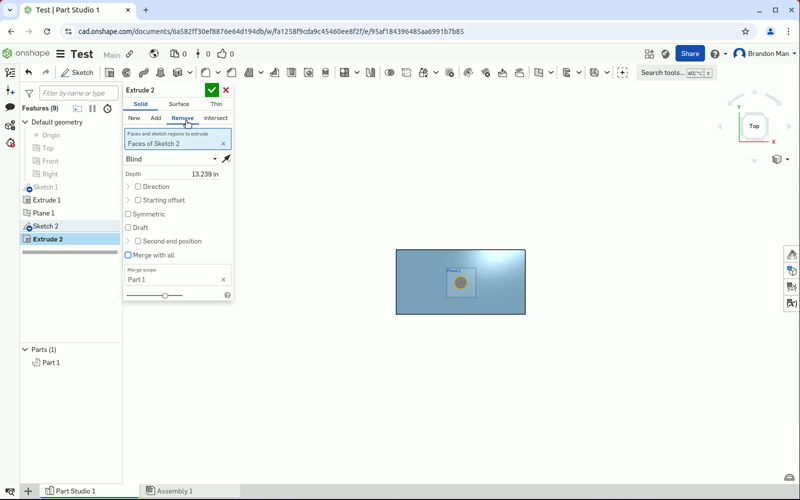
key(space)
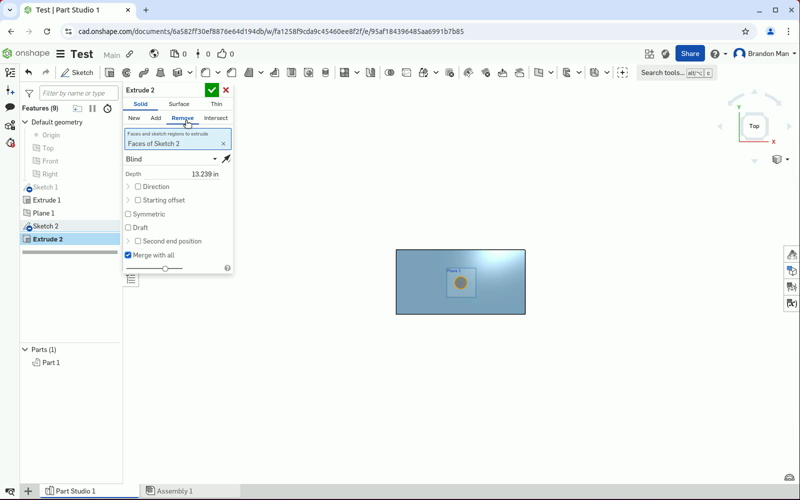
key(enter)
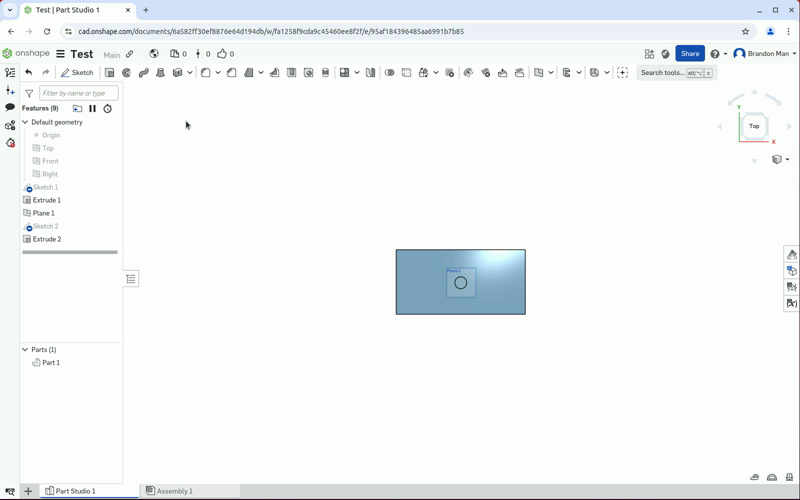
key(shift+h)
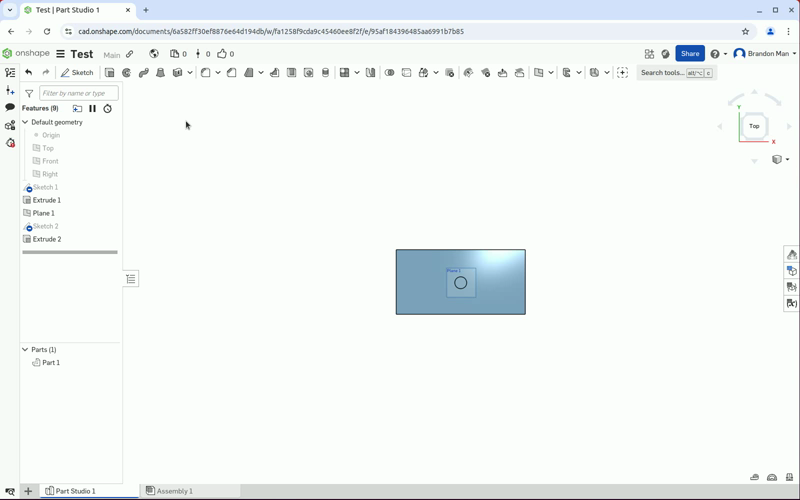
key(shift+h)
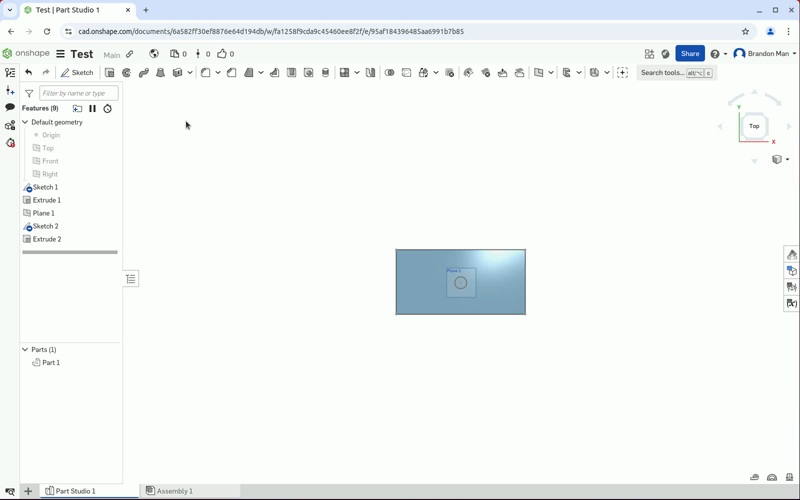
key(shift+7)
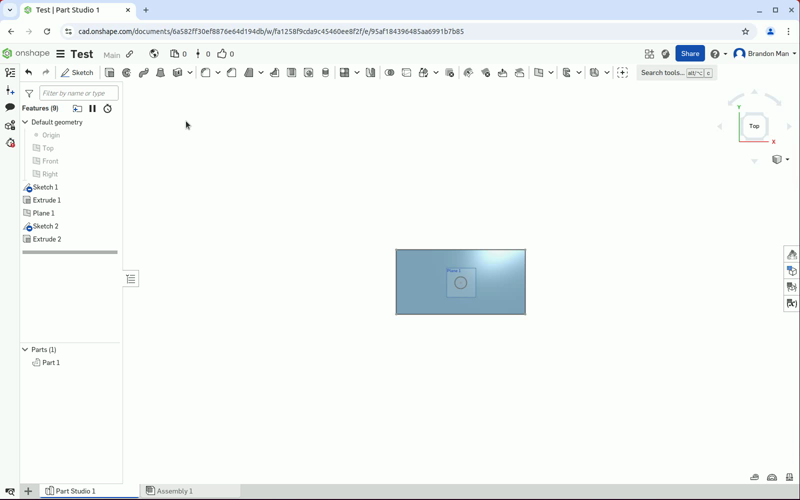
key(up, 3)
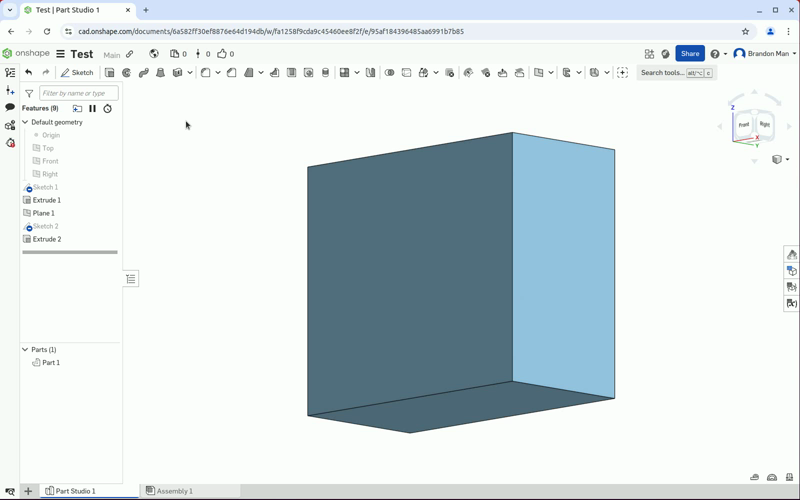
key(left, 3)
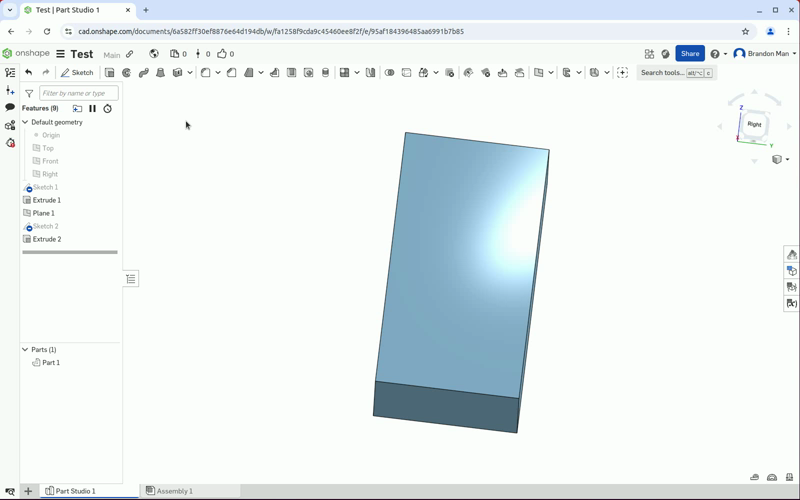
key(right, 3)
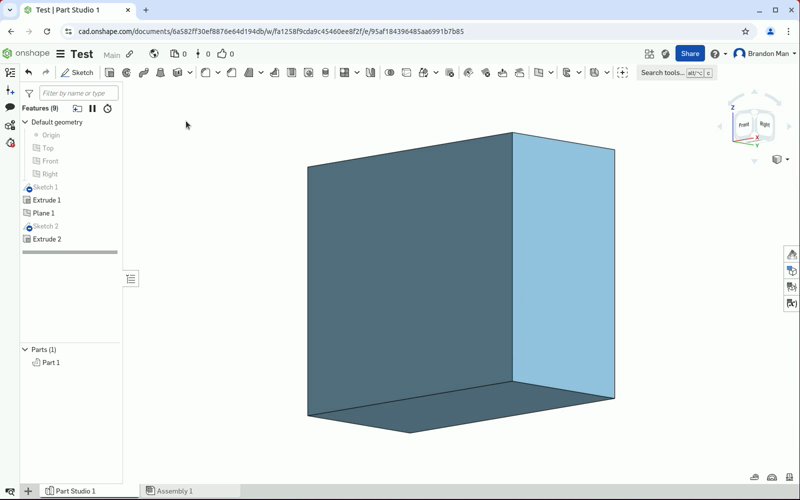
key(down, 3)
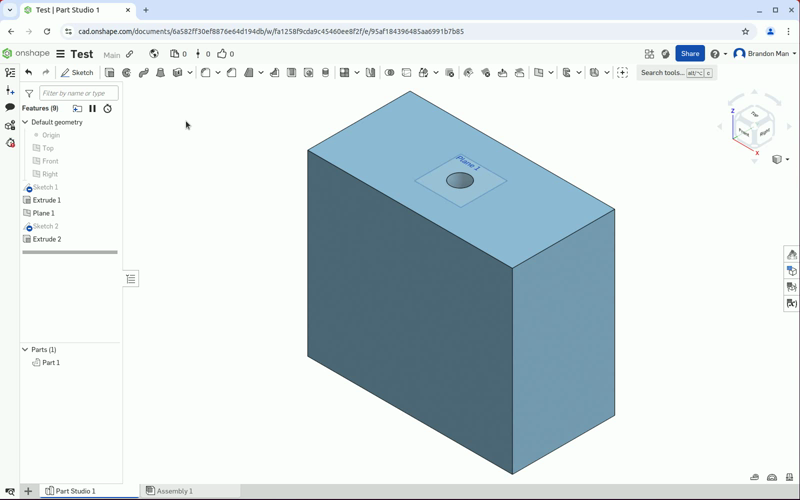
mouse_move(73, 189)
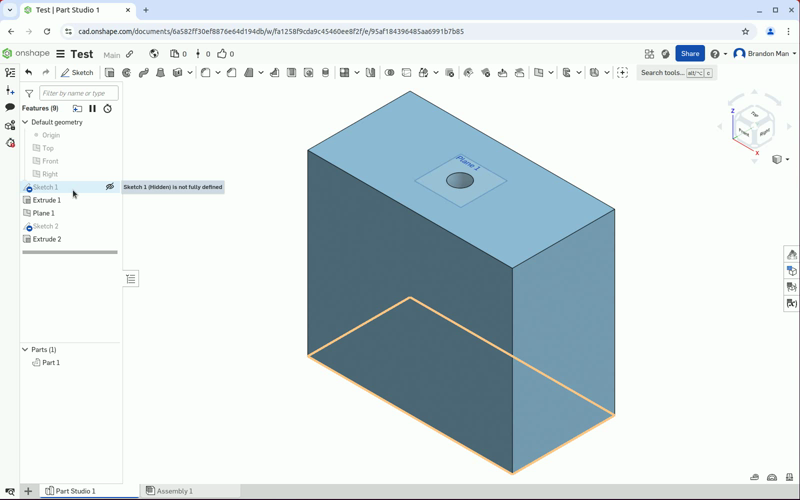
click(73, 189)